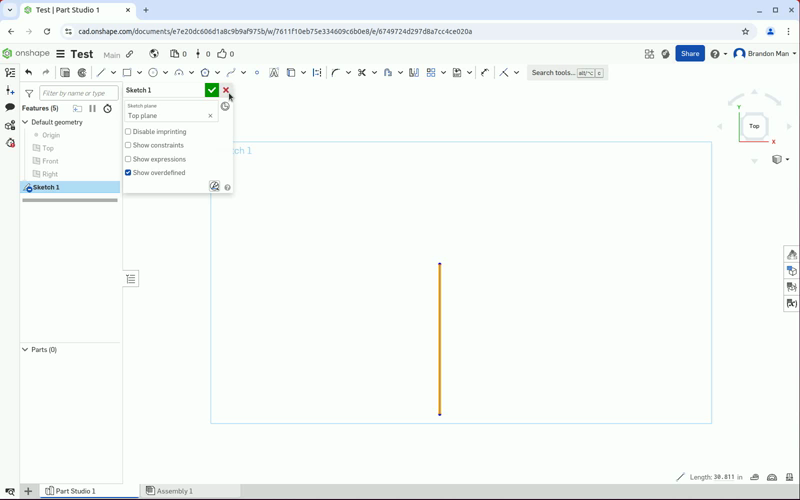
key(shift+h)
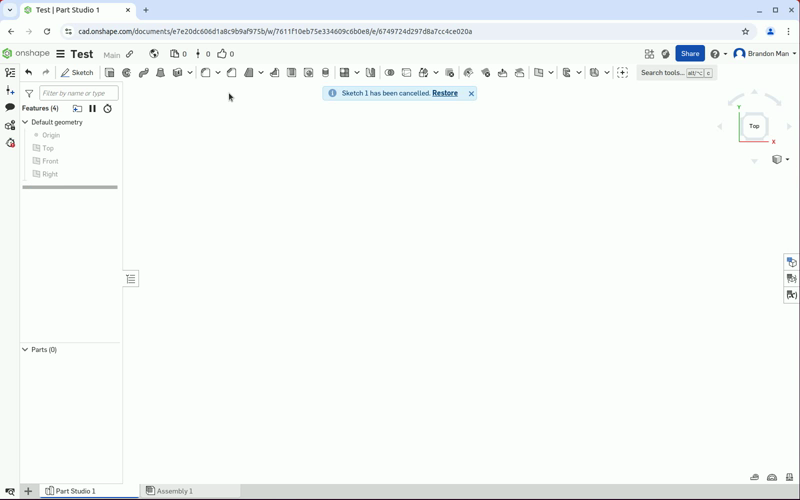
mouse_move(73, 352)
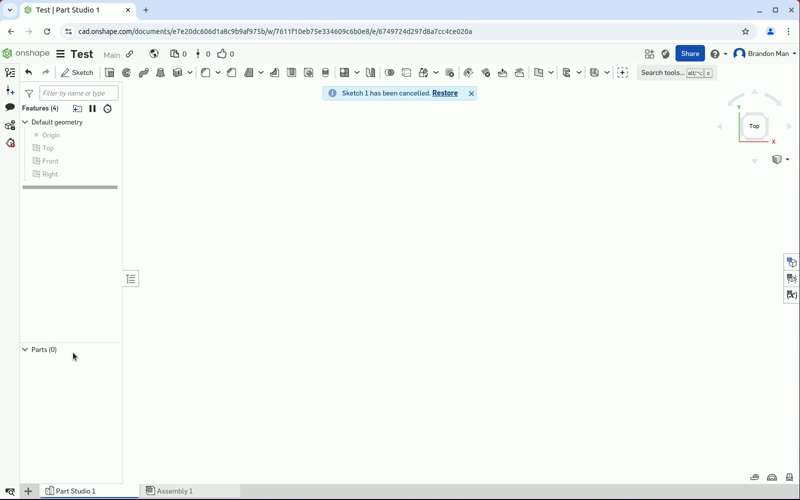
key(y)
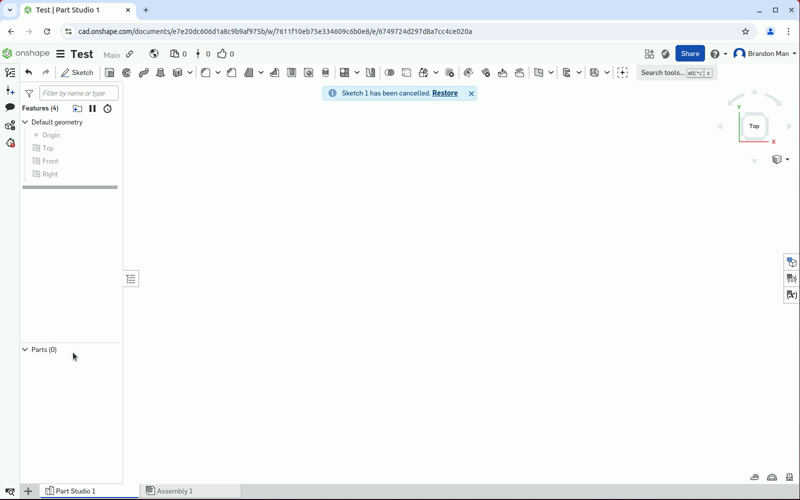
key(shift+p)
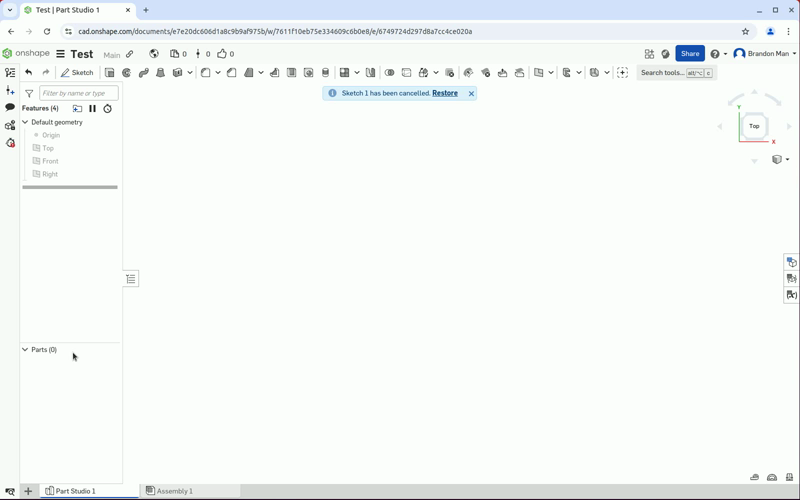
key(space)
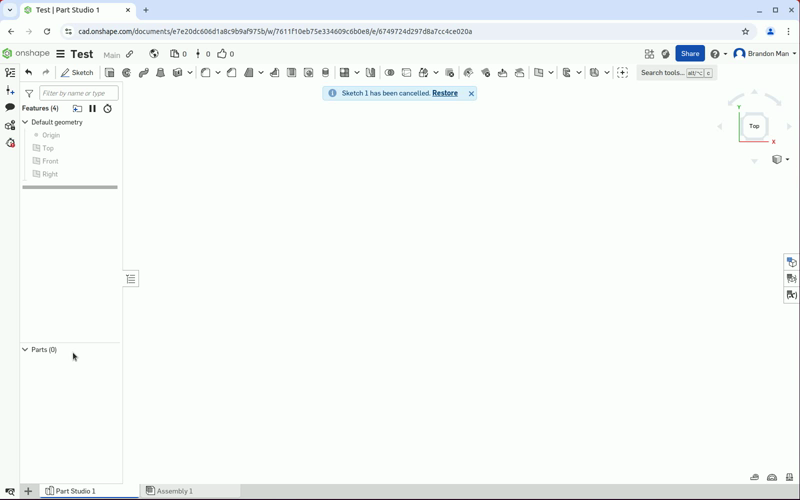
key_down(shift)
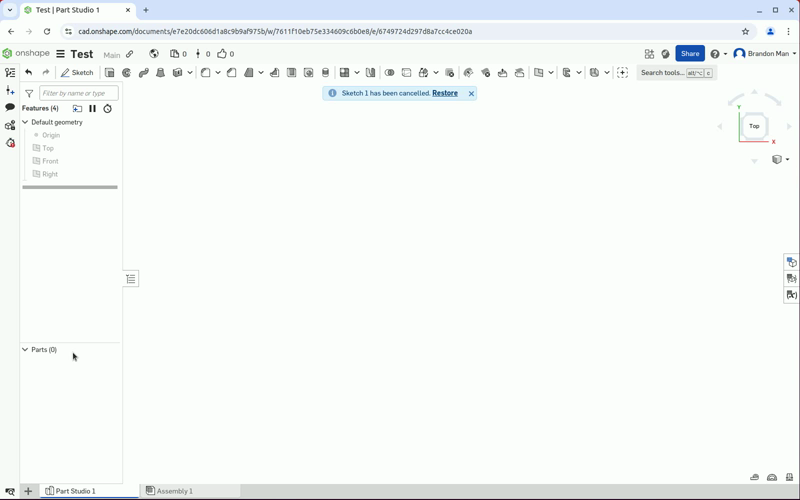
key(up)
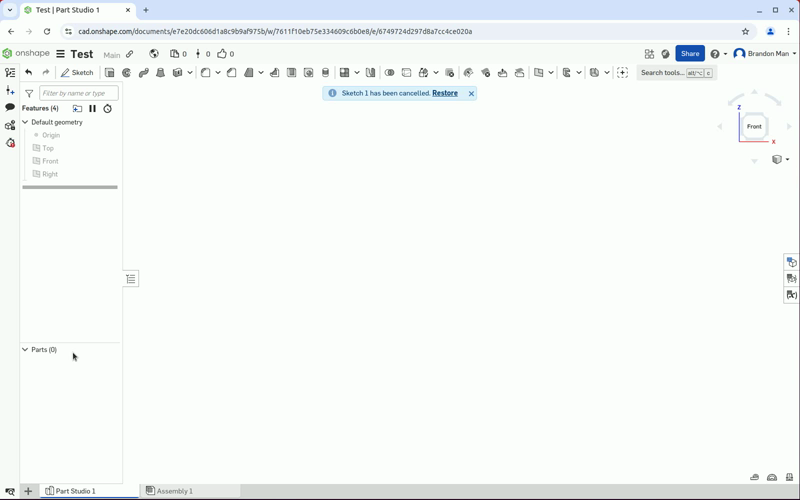
key_up(shift)
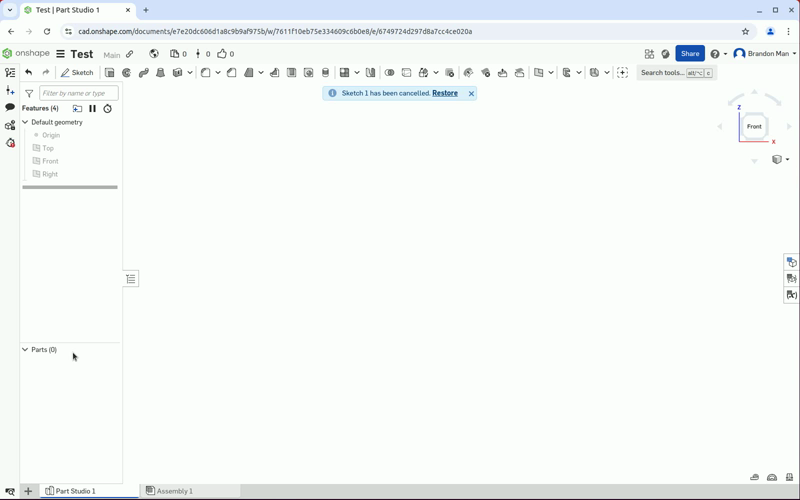
mouse_move(73, 352)
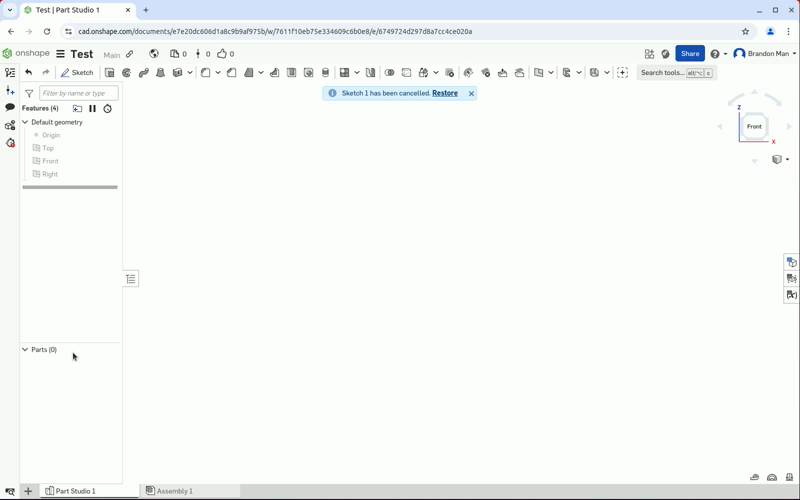
key(shift+y)
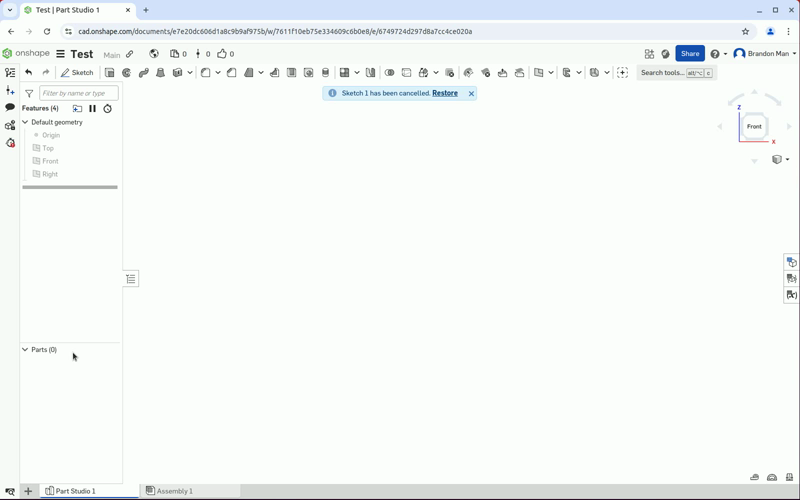
key(shift+s)
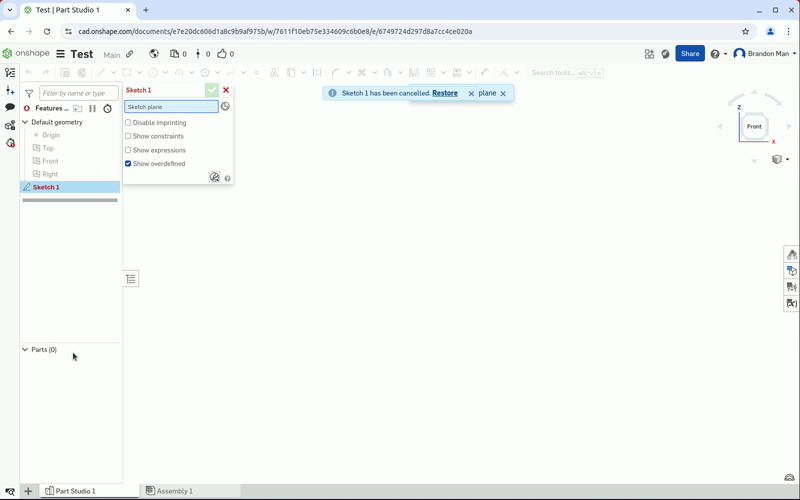
mouse_move(73, 163)
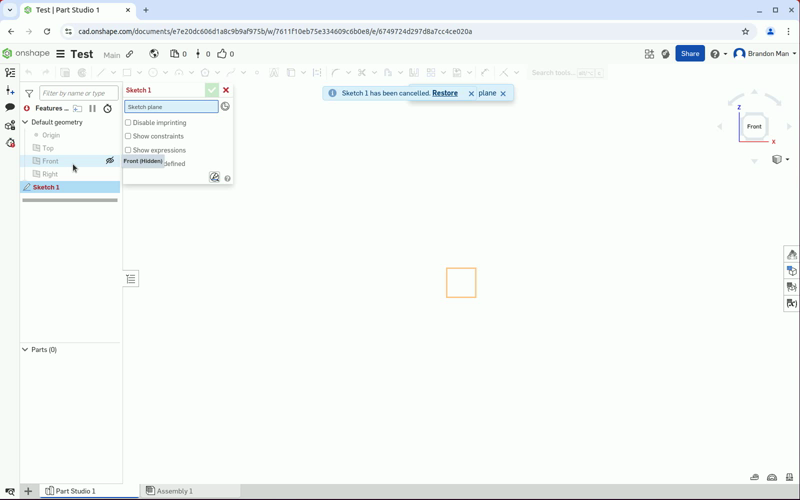
click(73, 163)
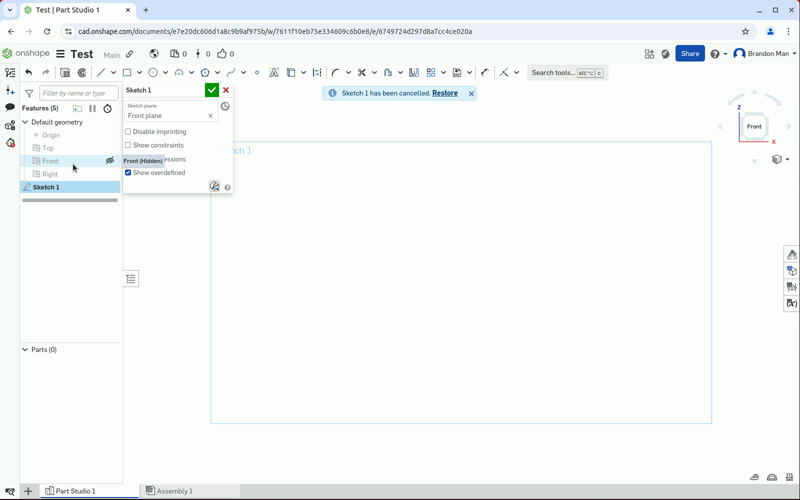
mouse_move(73, 352)
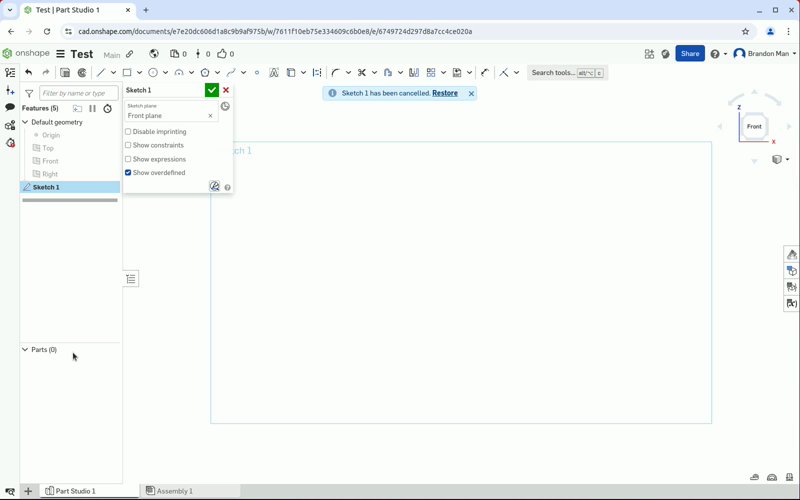
key(y)
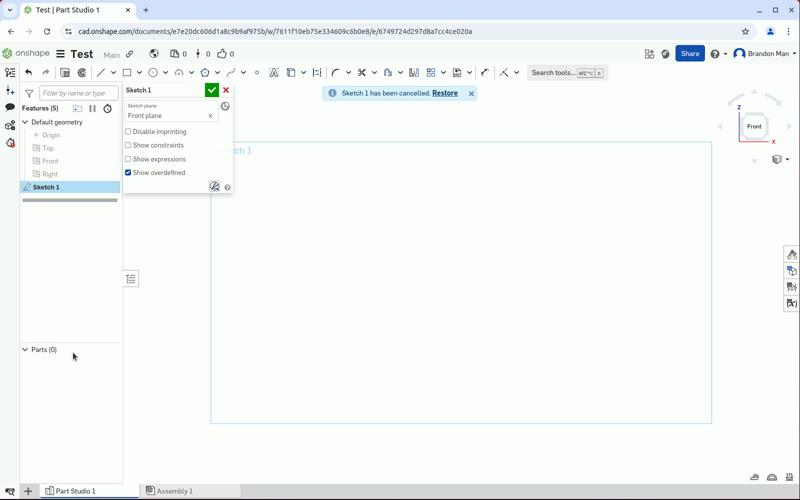
key(l)
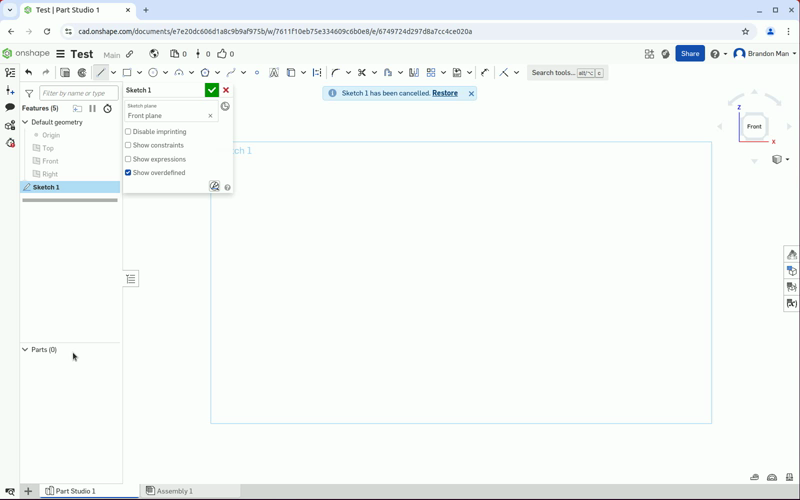
key_down(shift)
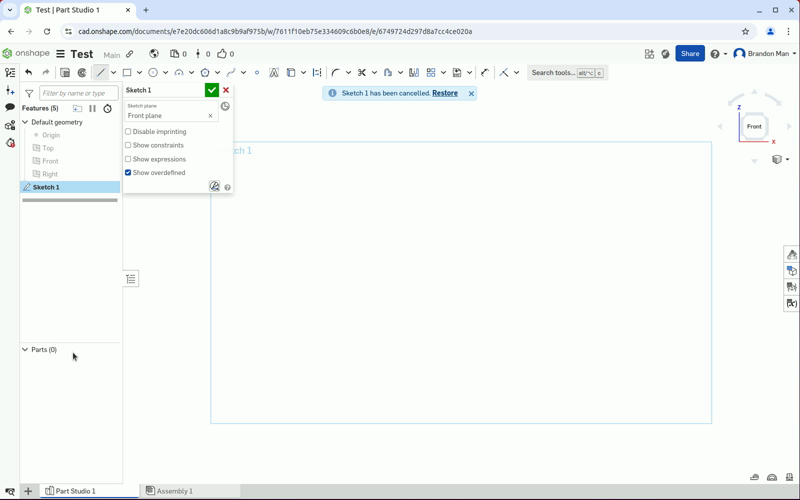
mouse_move(398, 315)
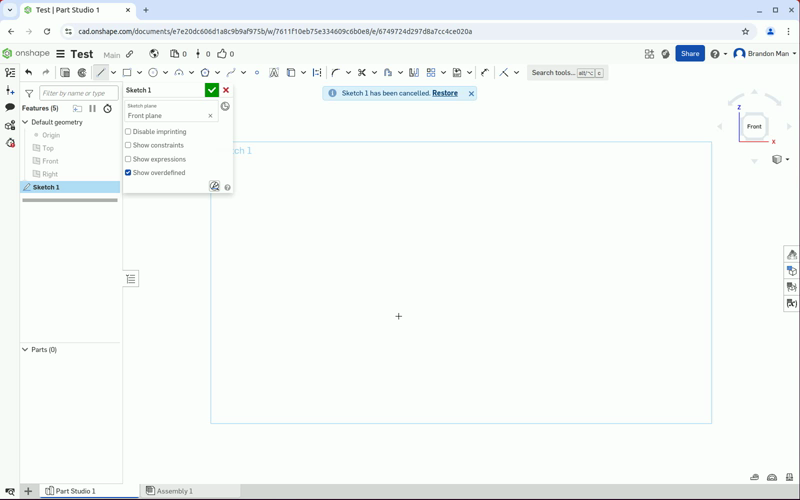
click(398, 315)
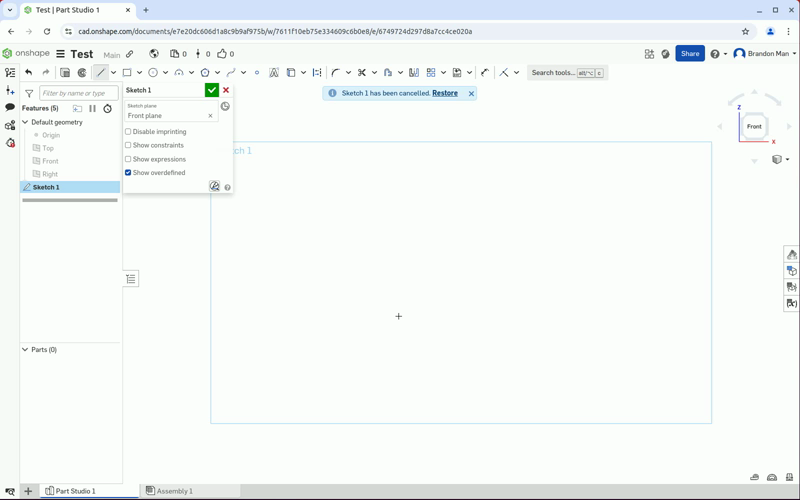
key_up(shift)
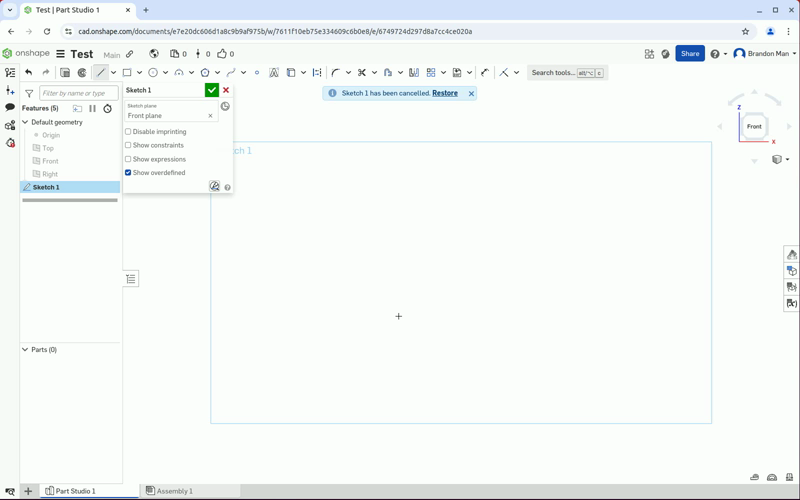
key_down(shift)
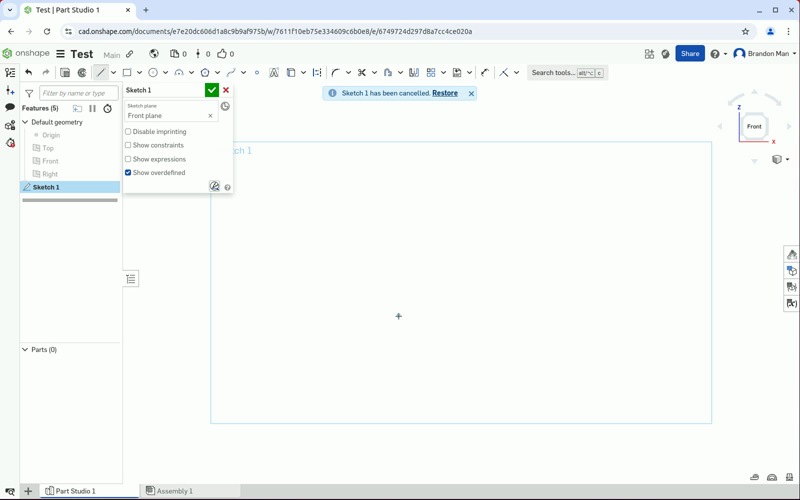
mouse_move(511, 315)
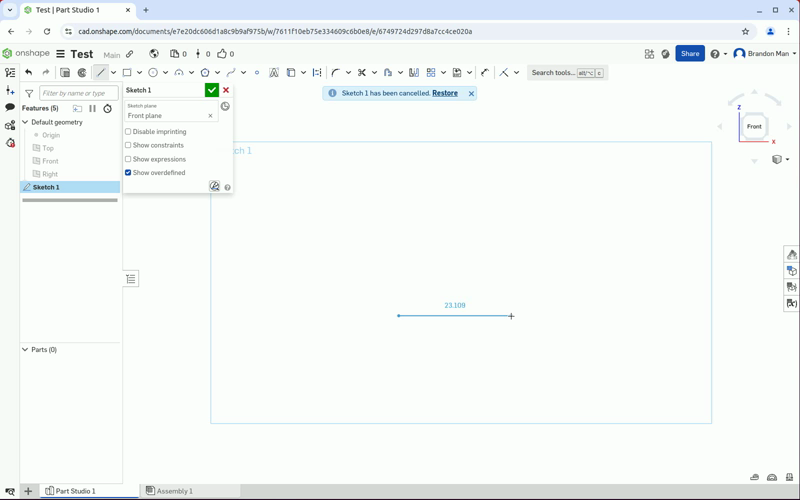
click(511, 315)
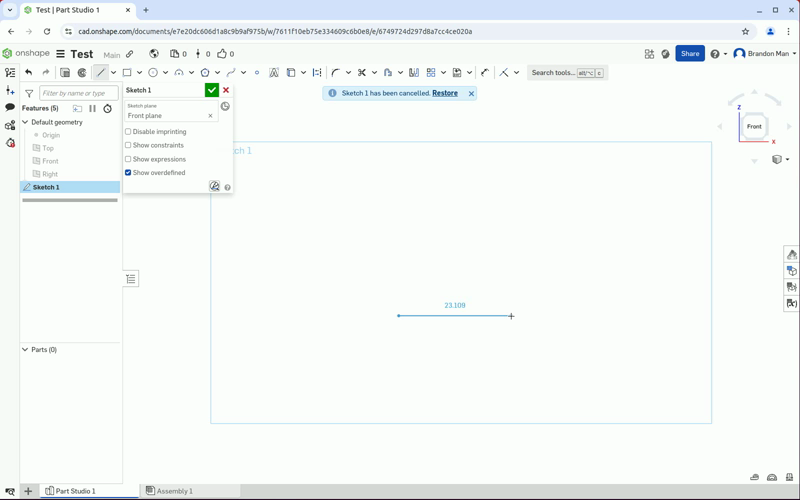
key_up(shift)
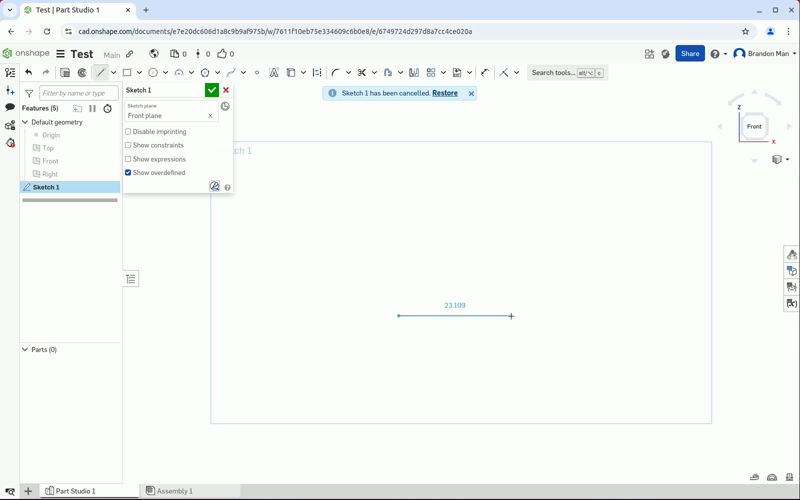
key_down(shift)
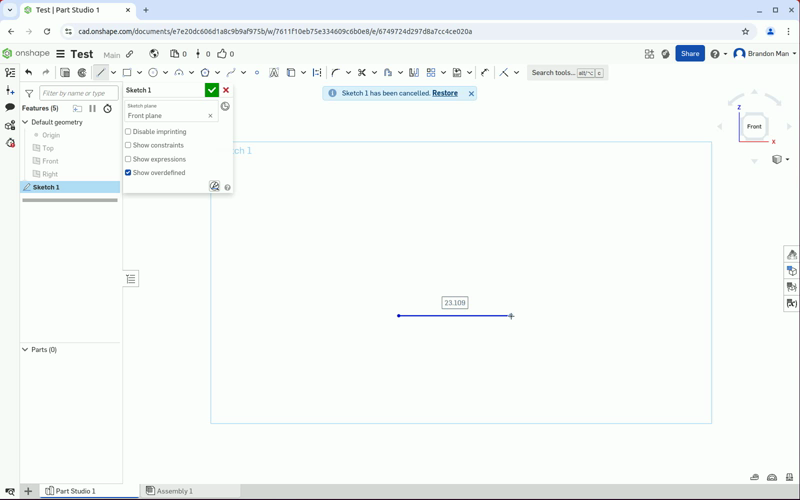
mouse_move(511, 203)
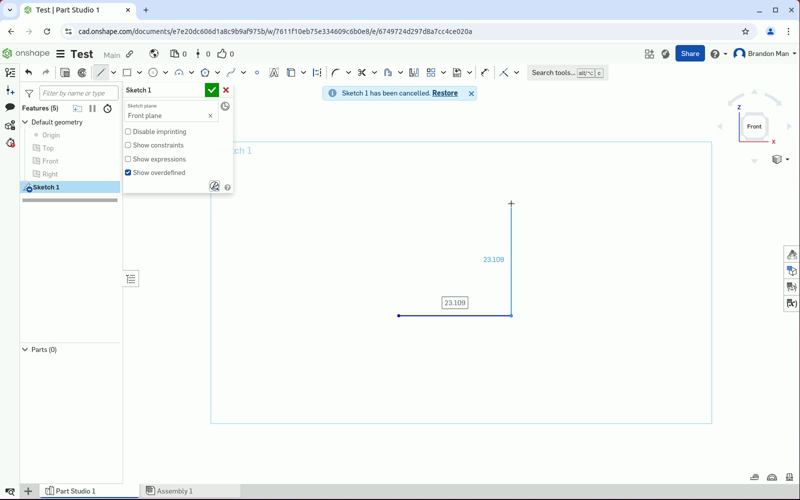
click(511, 203)
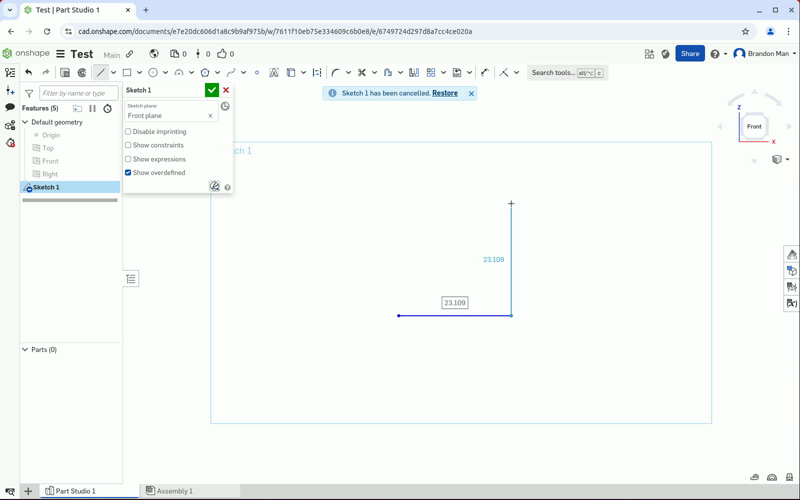
key_up(shift)
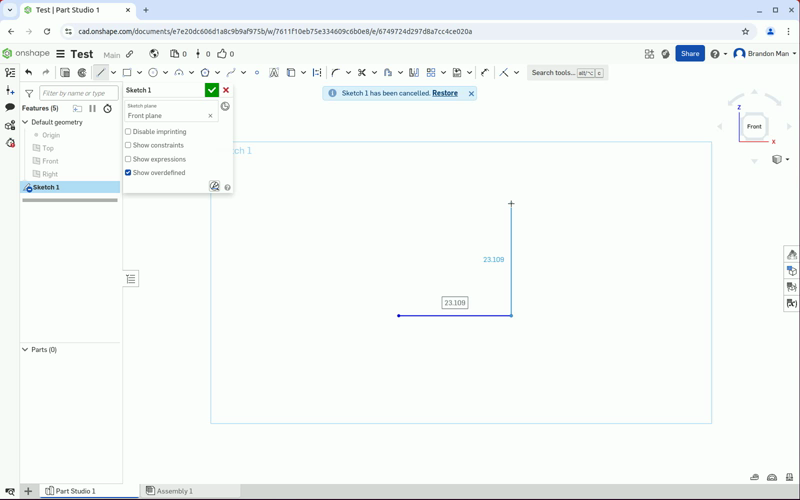
key_down(shift)
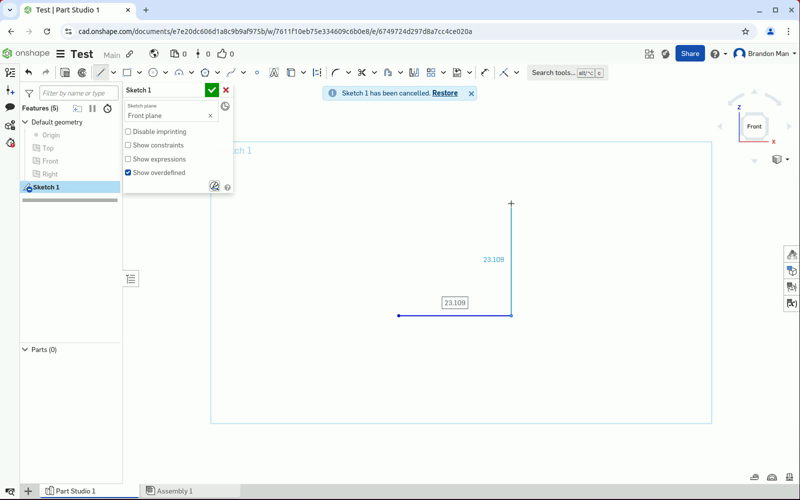
mouse_move(398, 203)
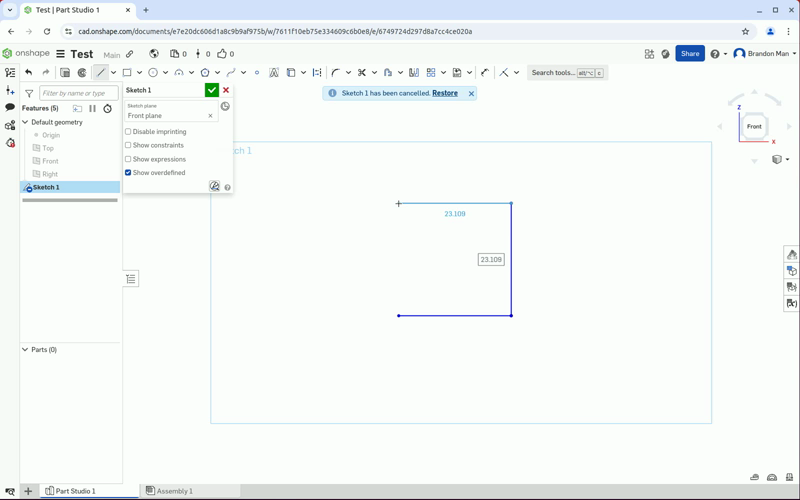
click(398, 203)
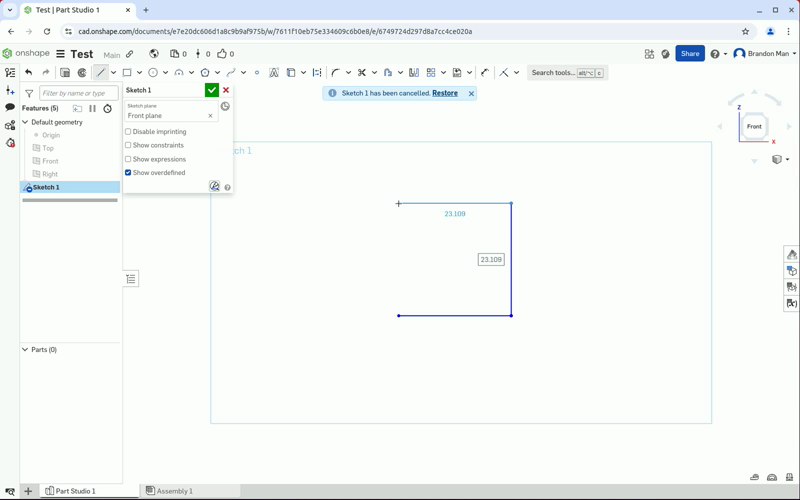
key_up(shift)
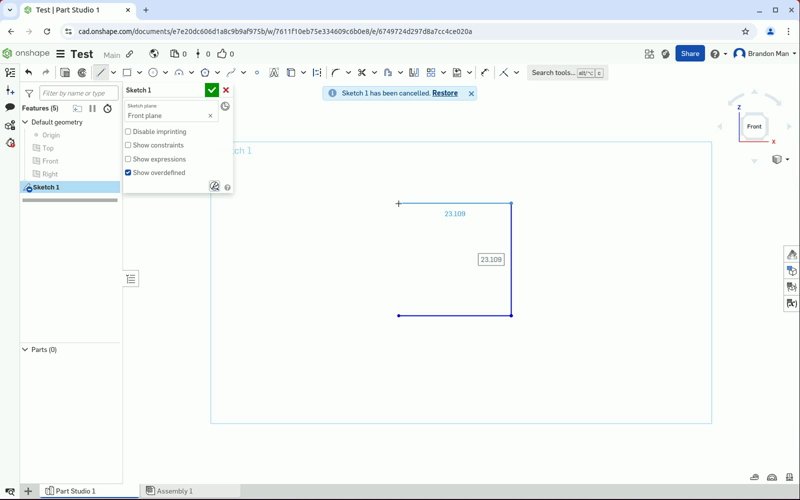
key_down(shift)
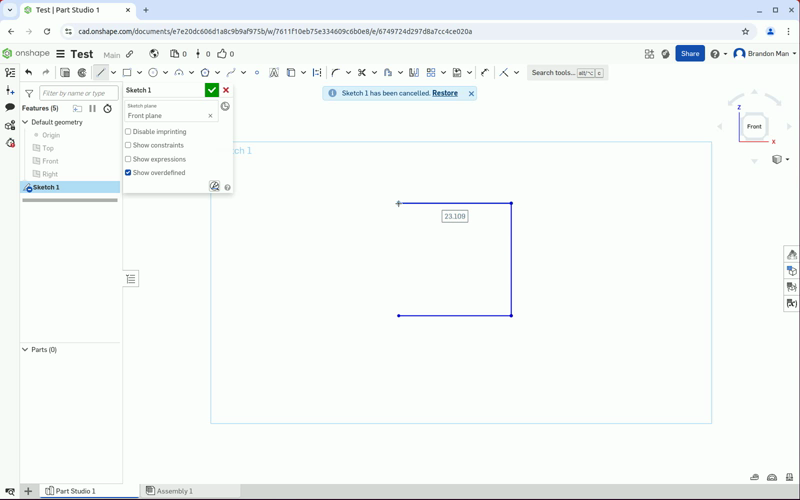
mouse_move(398, 315)
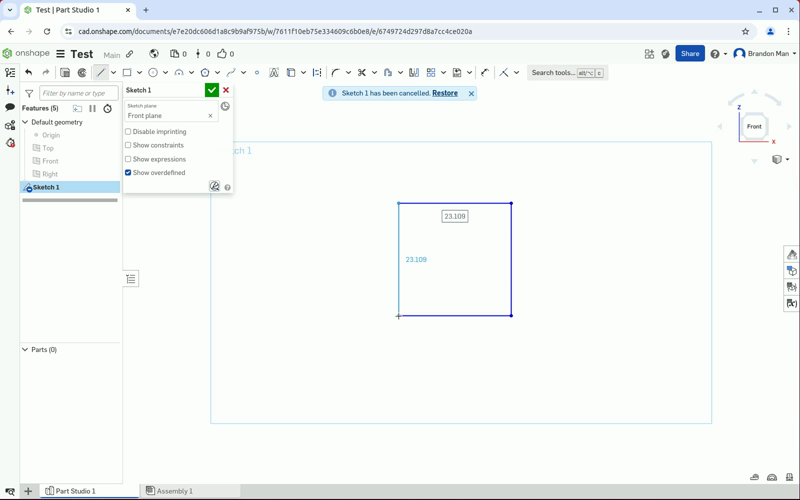
key_up(shift)
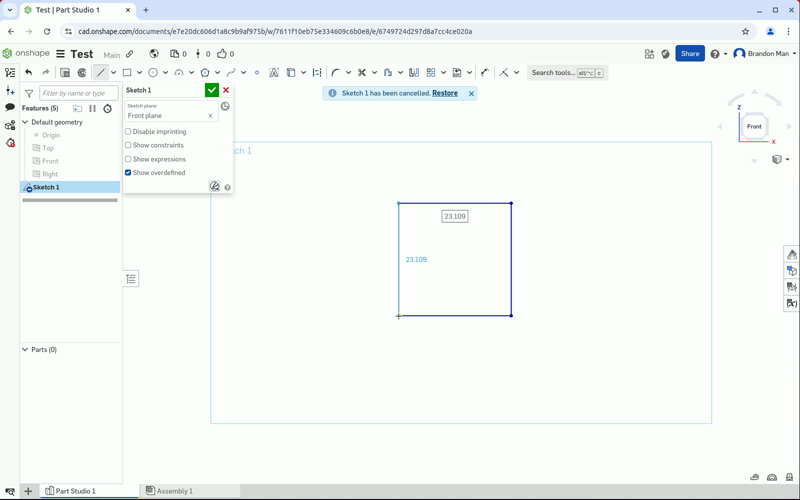
click(398, 315)
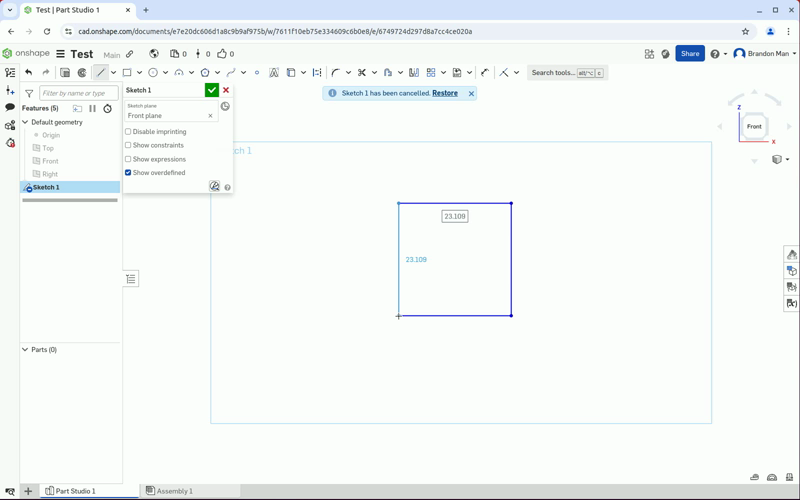
key(esc)
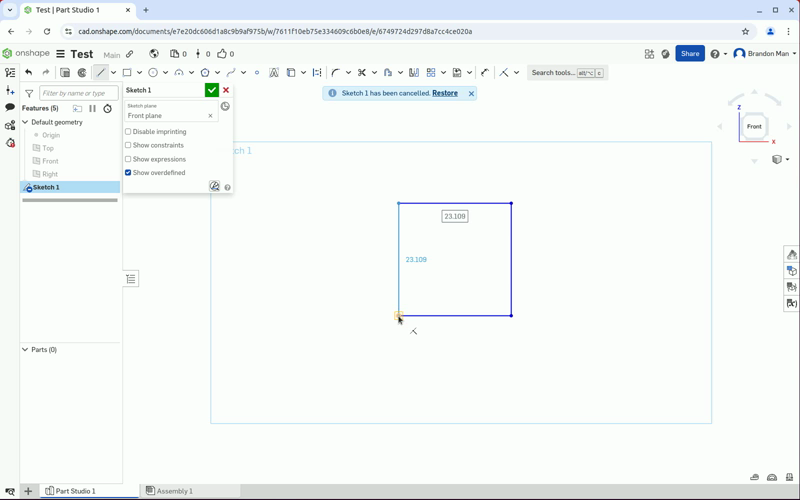
mouse_move(431, 301)
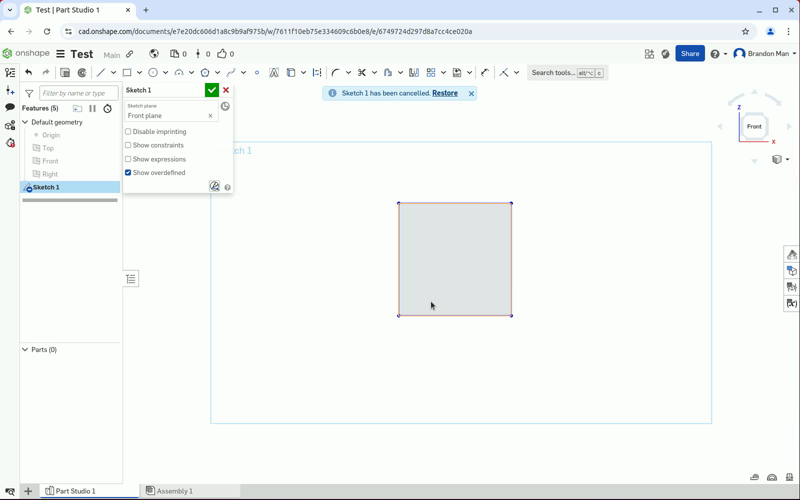
click(431, 301)
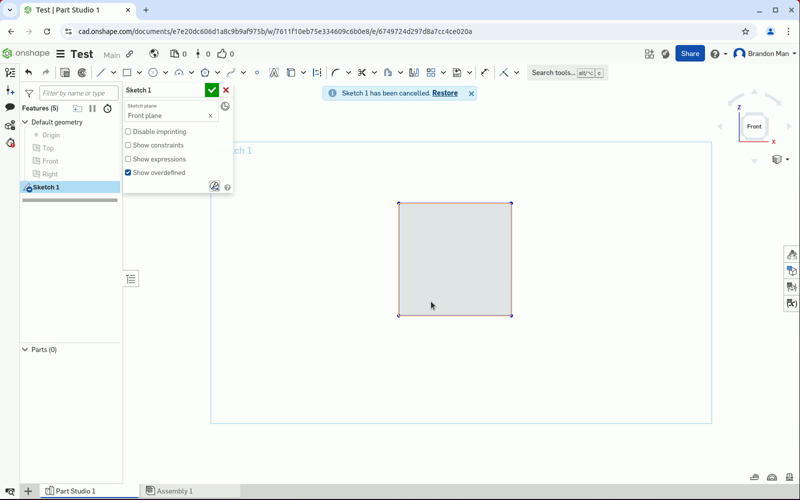
mouse_move(73, 352)
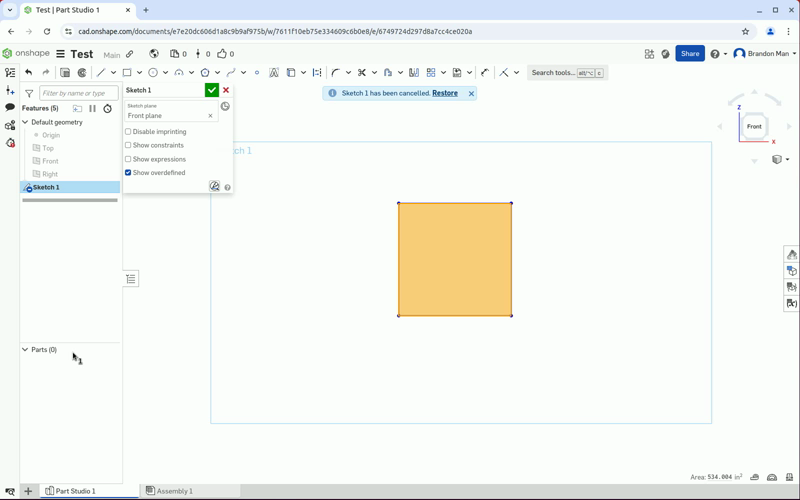
key(shift+y)
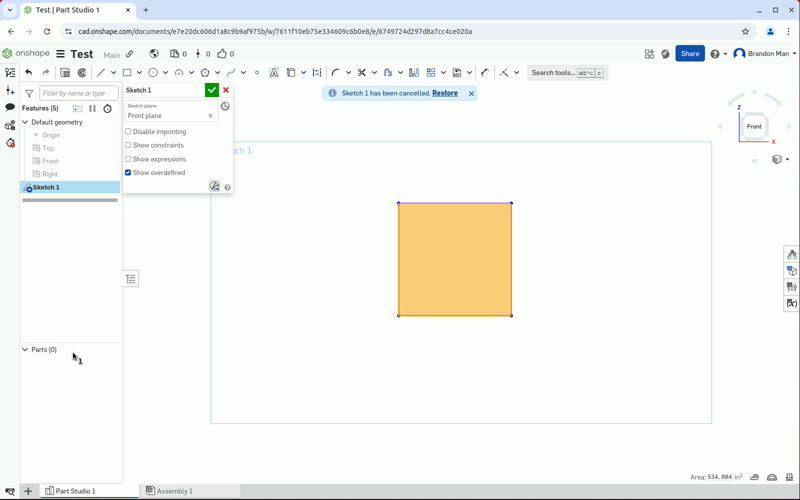
key(shift+e)
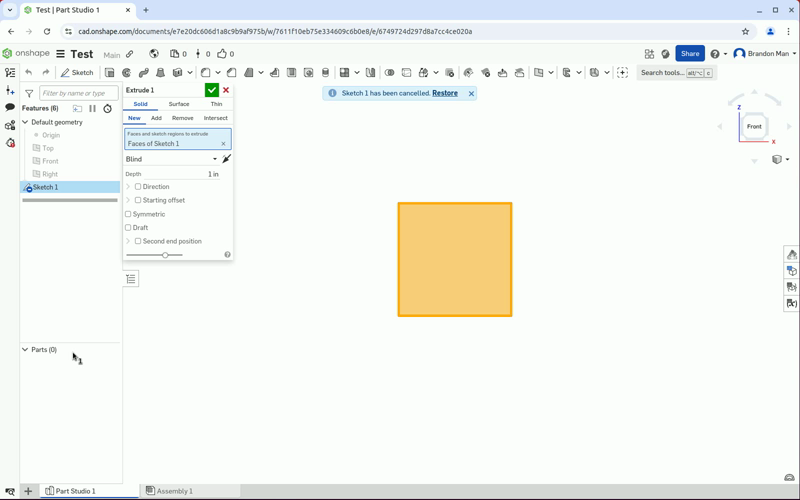
mouse_move(143, 106)
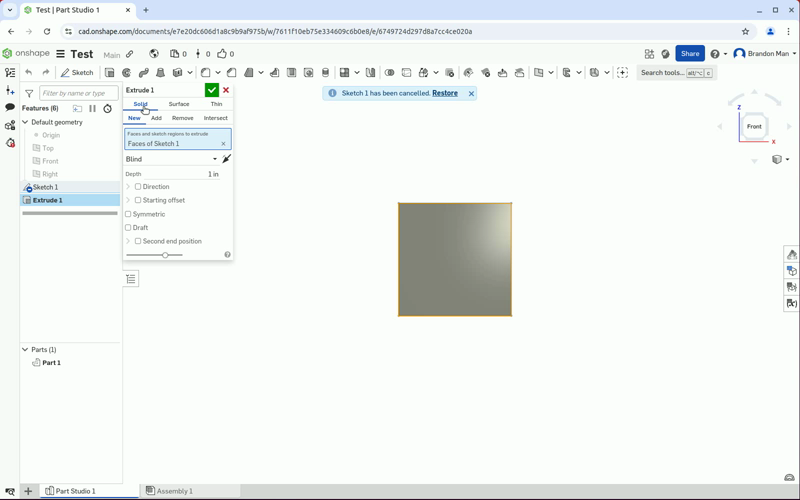
click(143, 106)
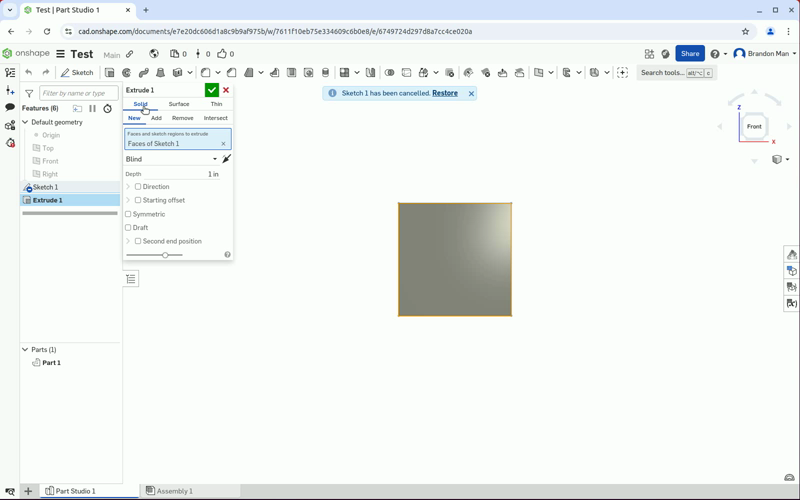
mouse_move(137, 120)
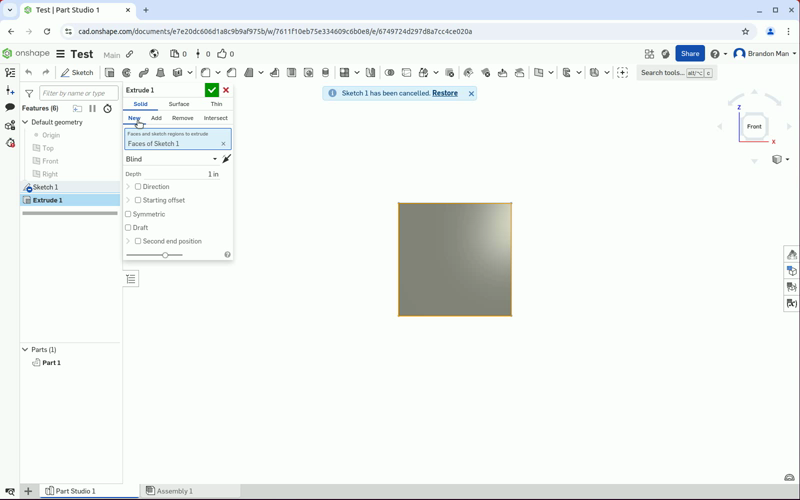
click(137, 120)
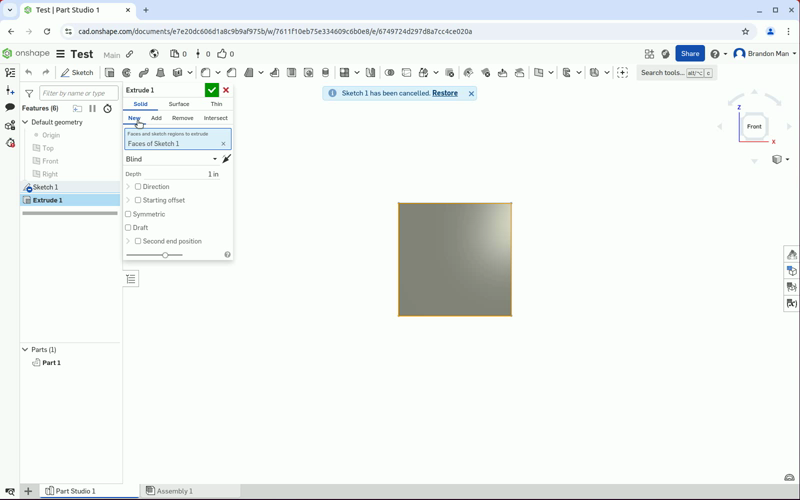
key(tab, 4)
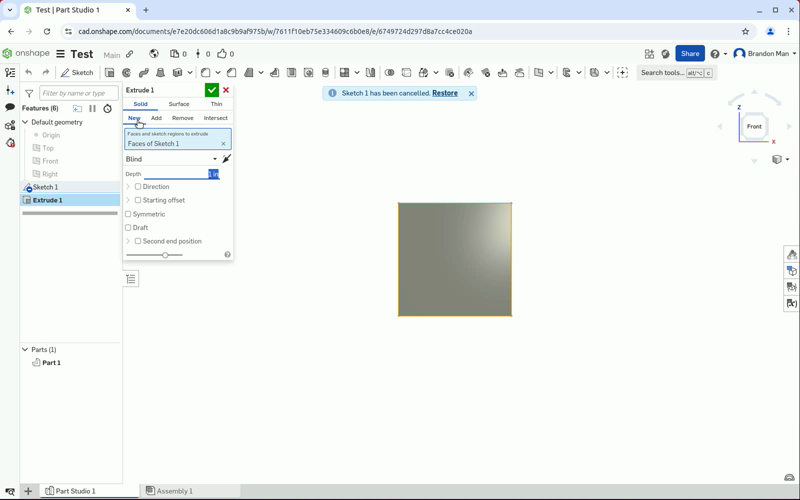
text(11.554)
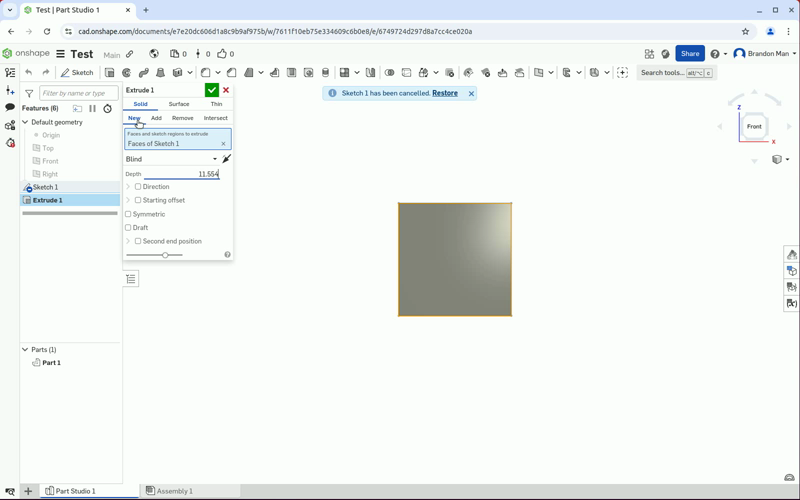
key(enter)
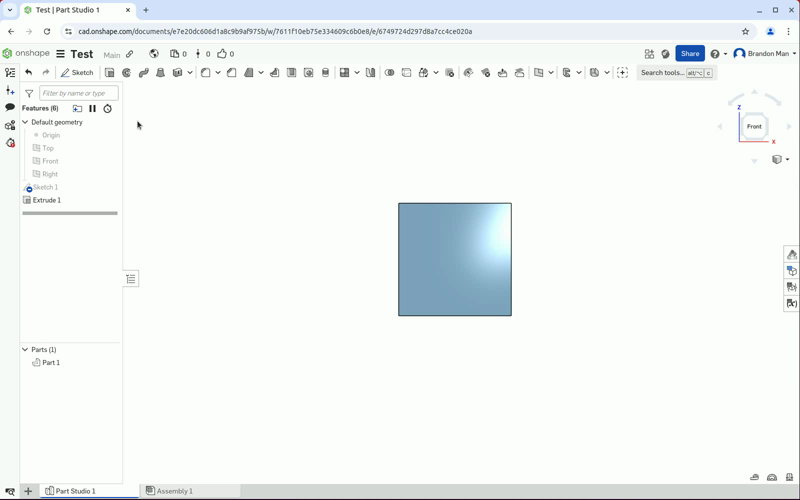
key(shift+h)
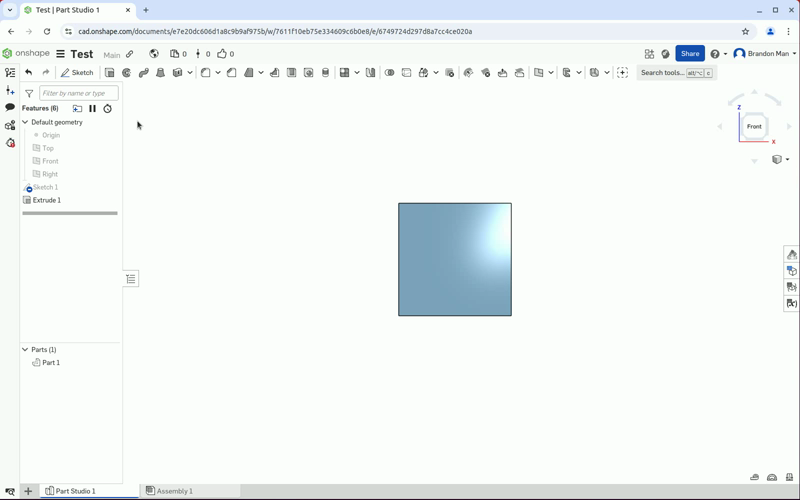
key(shift+h)
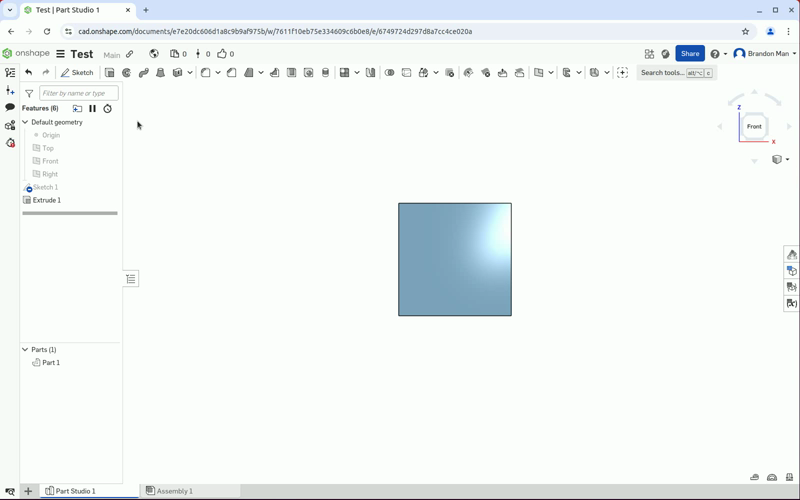
mouse_move(73, 189)
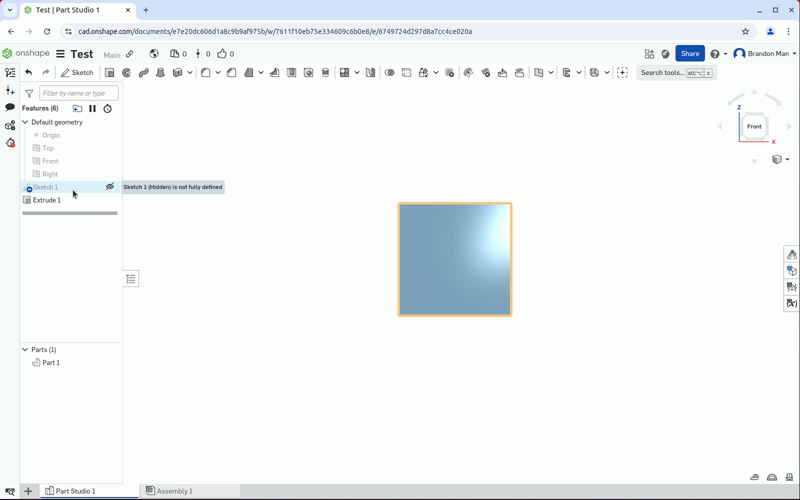
click(73, 189)
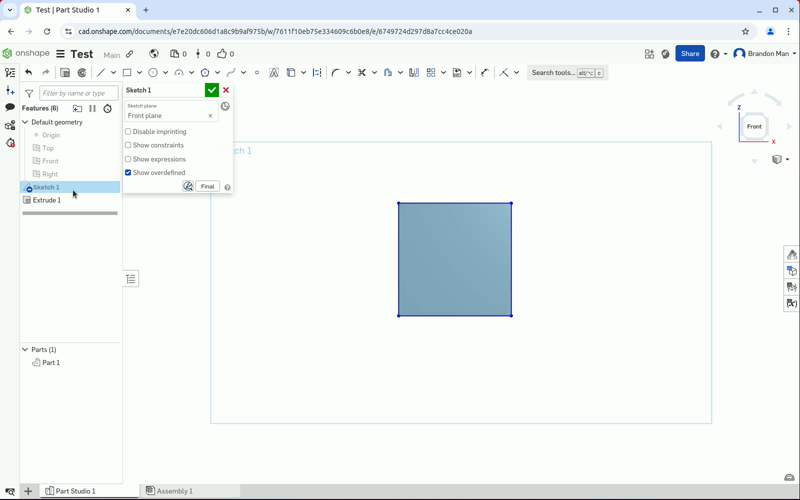
mouse_move(229, 92)
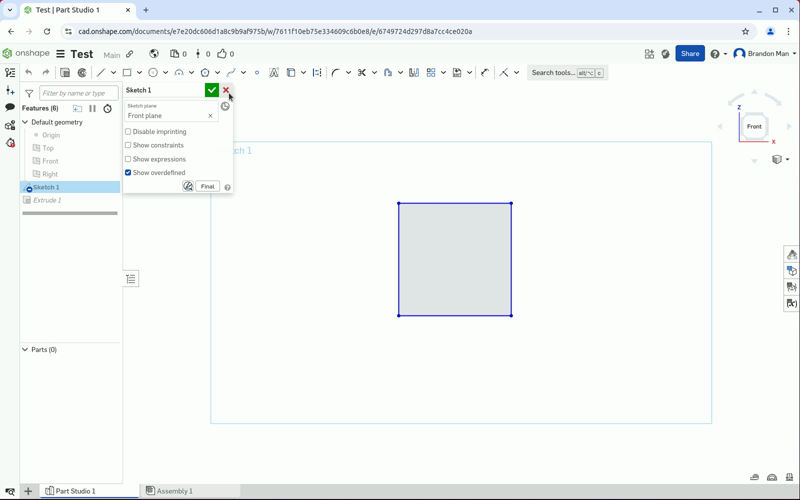
click(229, 92)
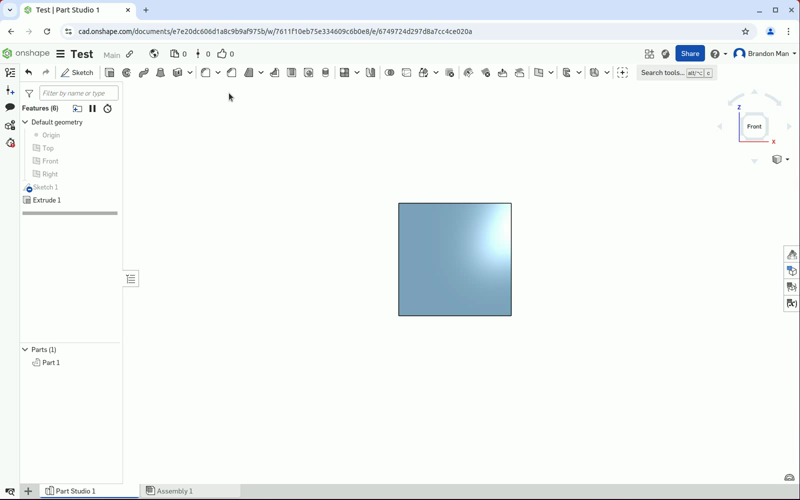
mouse_move(541, 75)
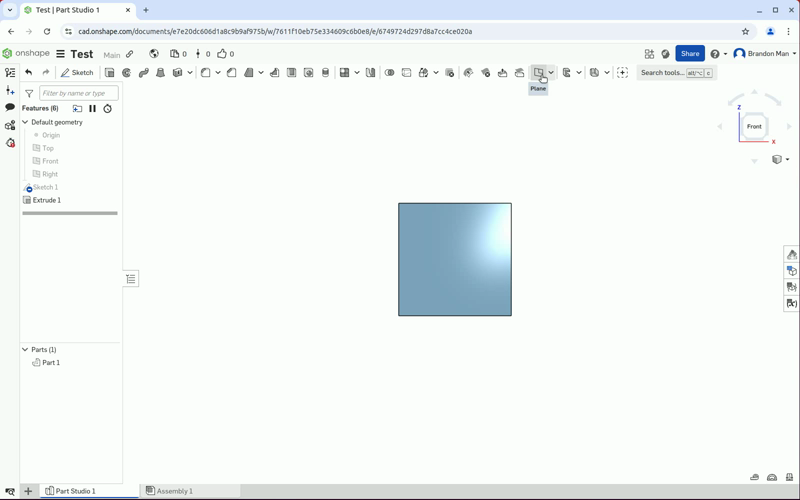
click(541, 75)
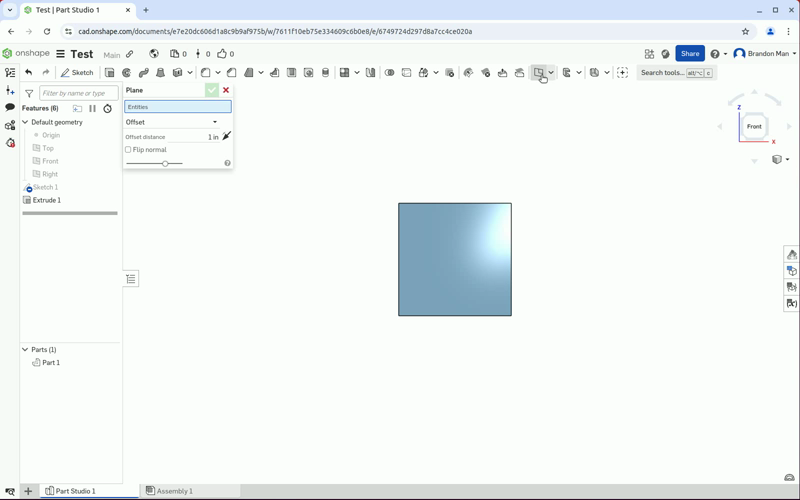
mouse_move(73, 163)
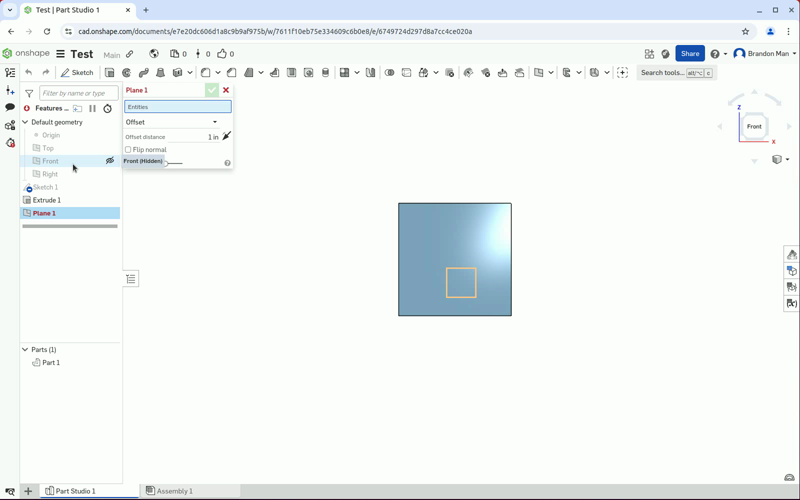
click(73, 163)
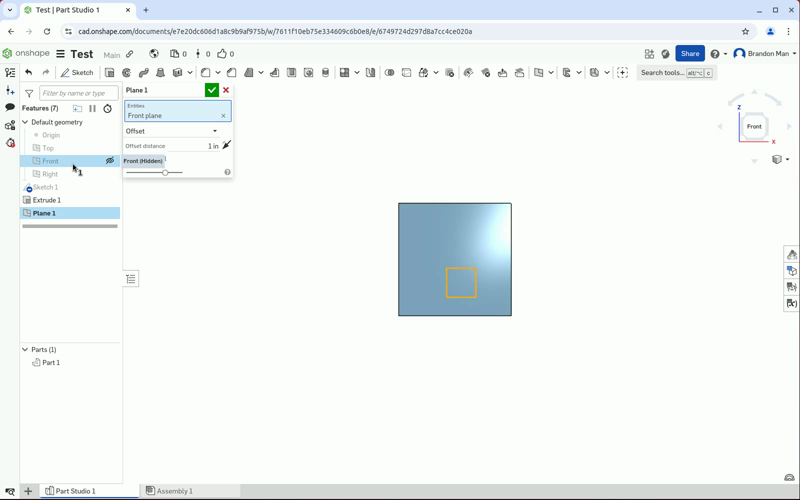
key(tab, 2)
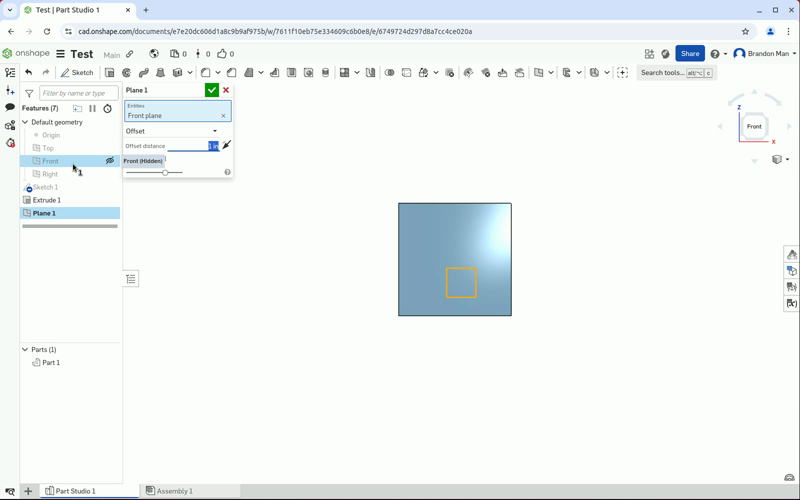
text(11.554)
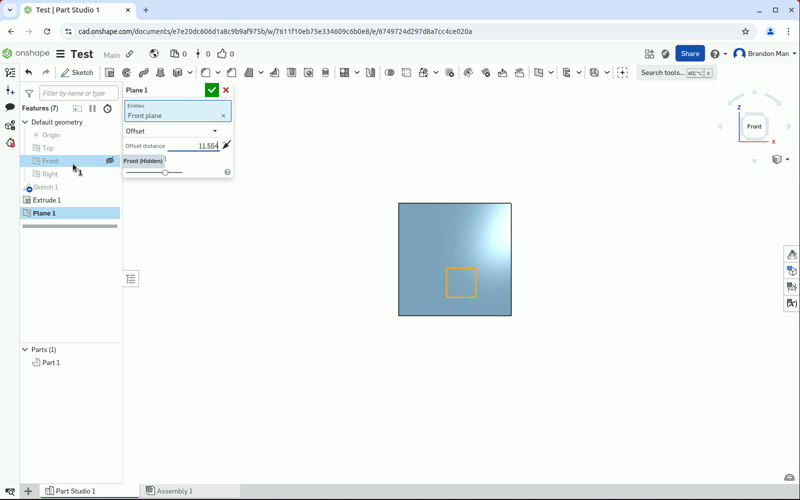
key(enter, 2)
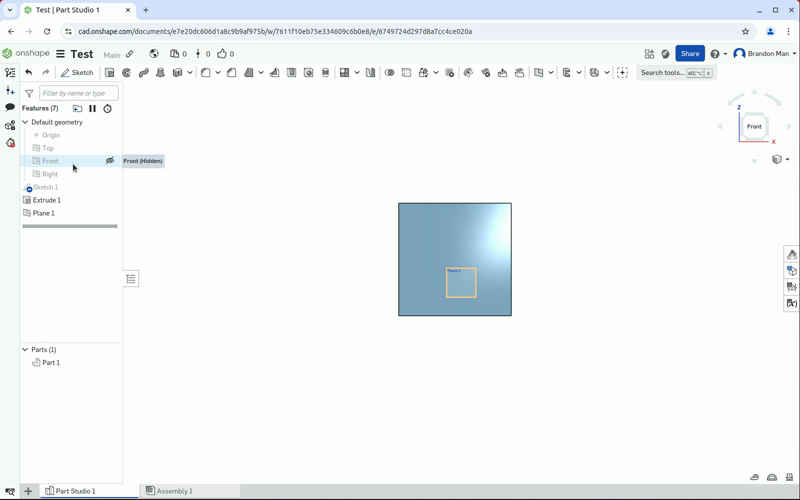
key(shift+s)
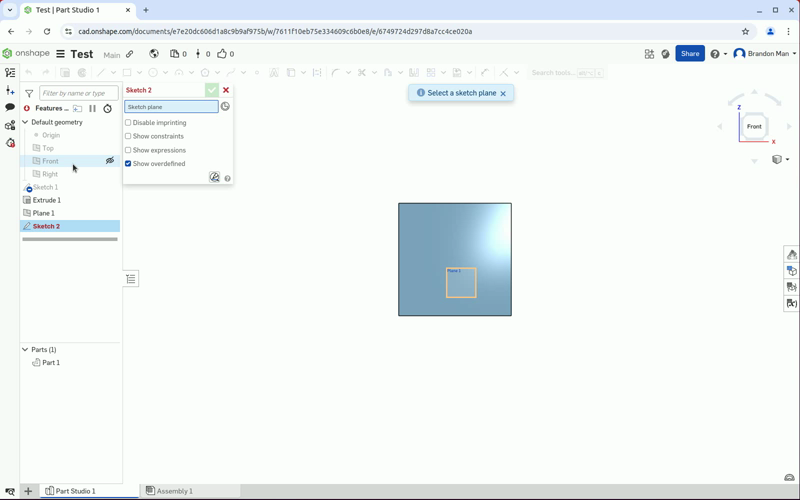
mouse_move(73, 215)
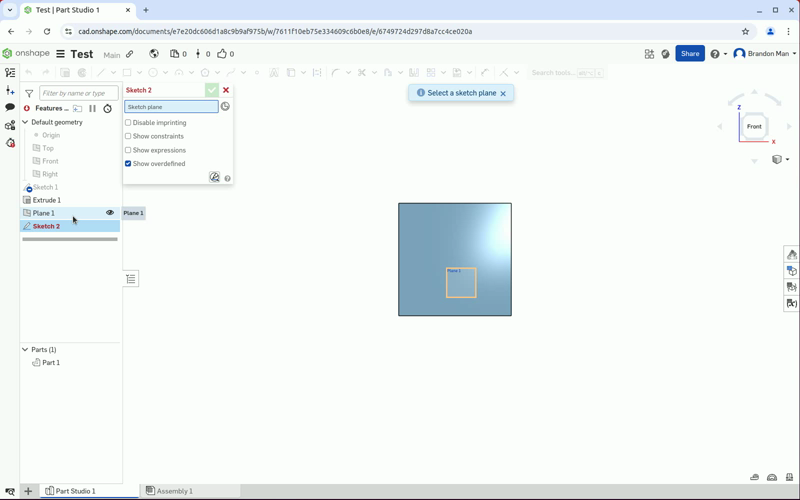
click(73, 215)
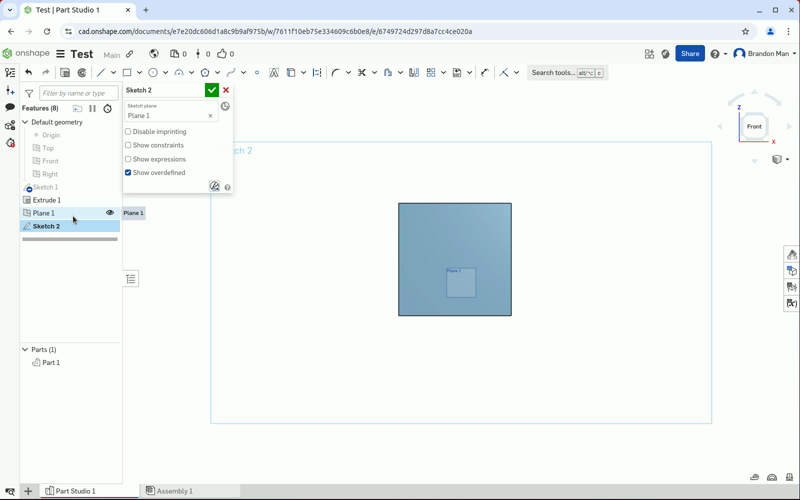
mouse_move(73, 352)
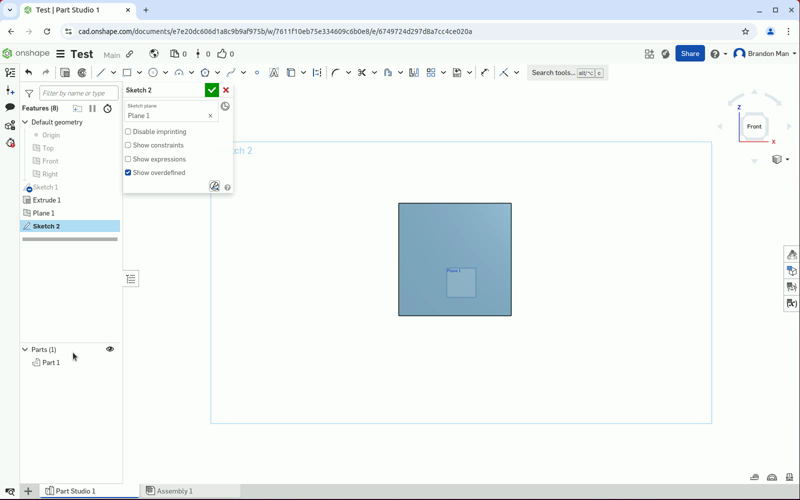
key(y)
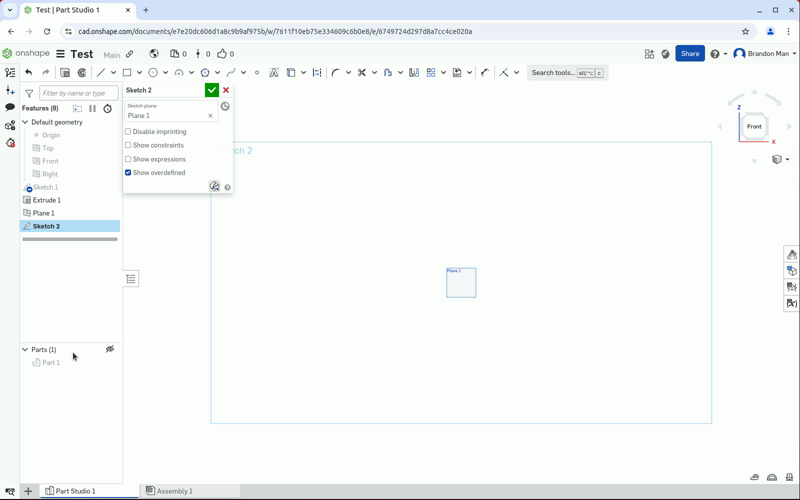
key(l)
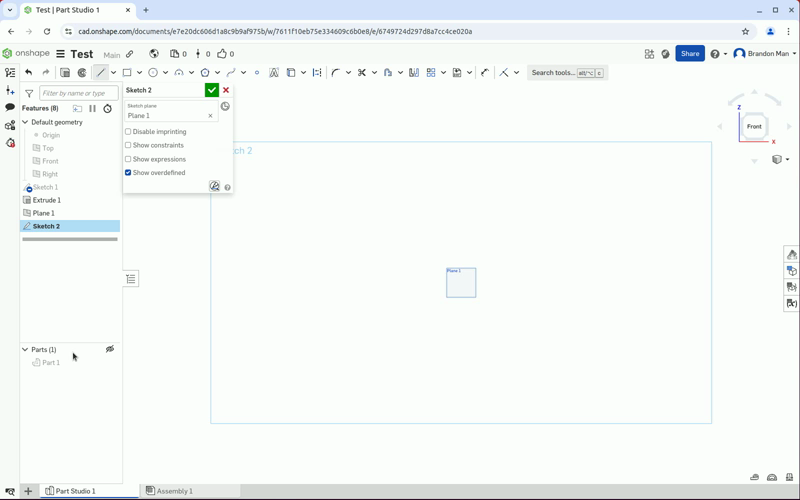
key_down(shift)
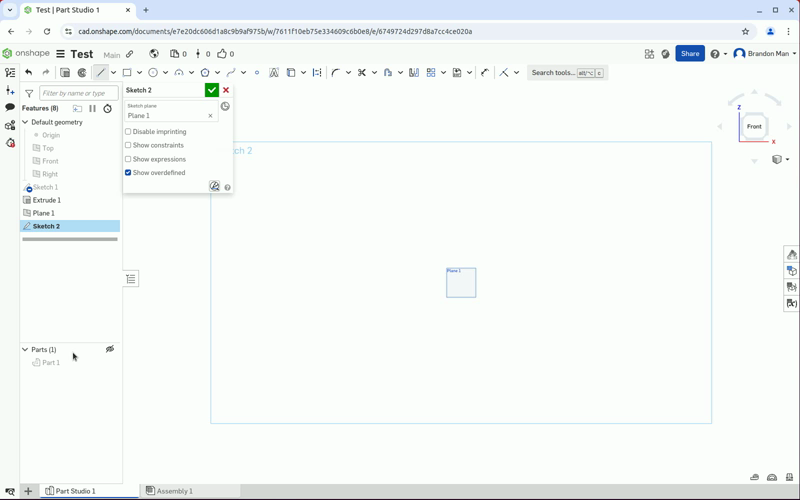
mouse_move(454, 259)
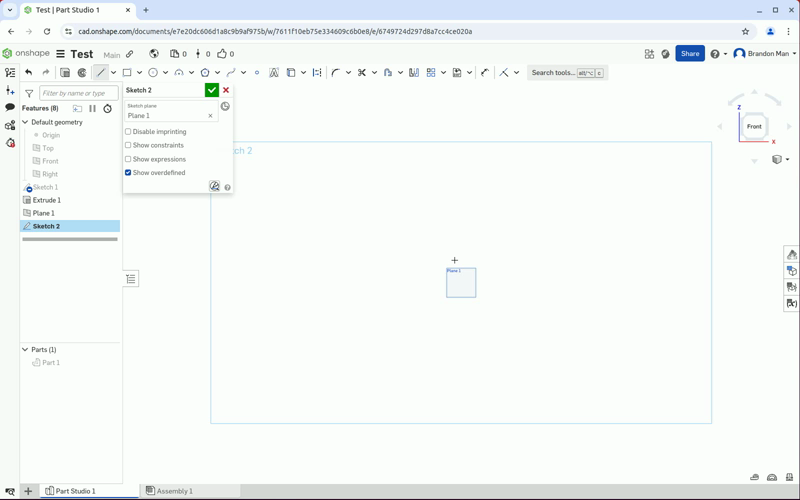
click(454, 259)
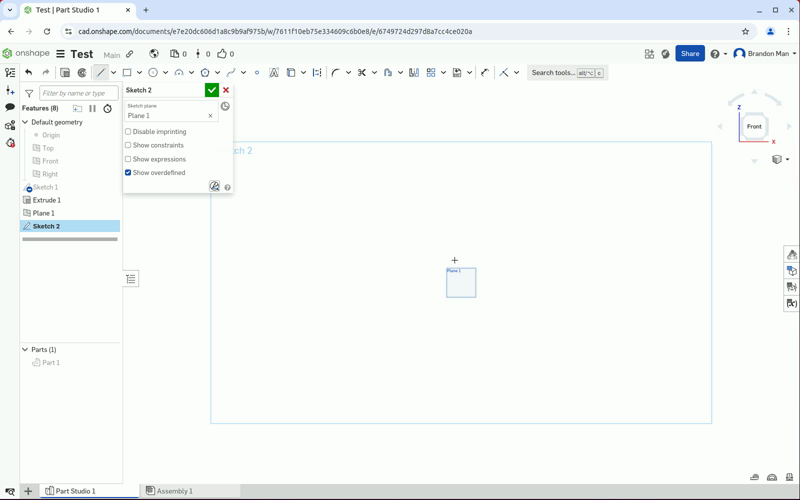
key_up(shift)
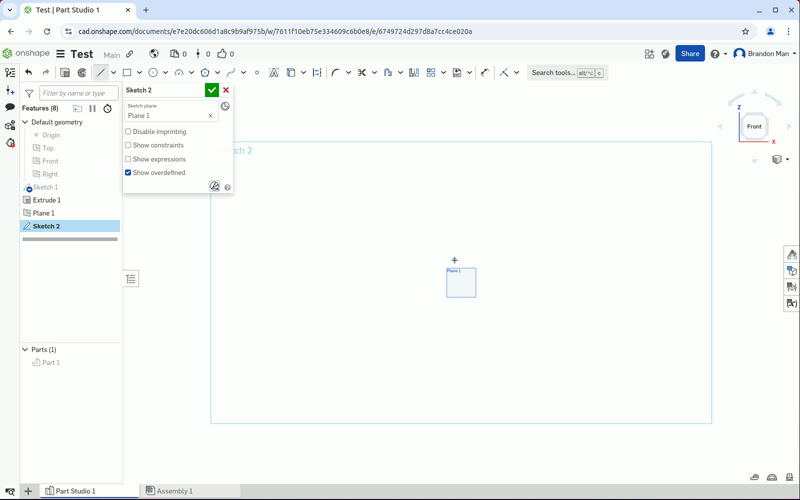
key_down(shift)
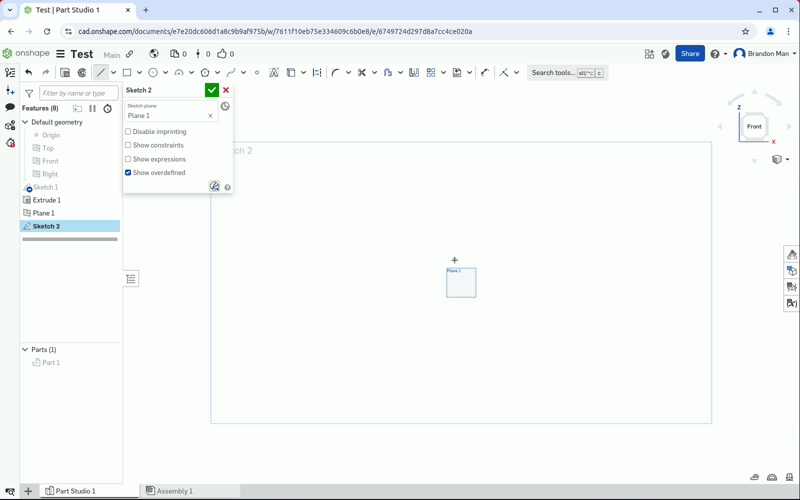
mouse_move(484, 259)
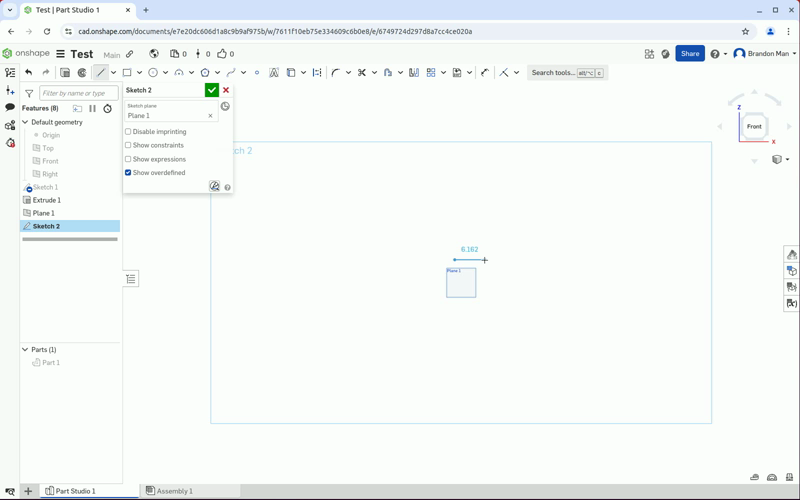
mouse_move(511, 259)
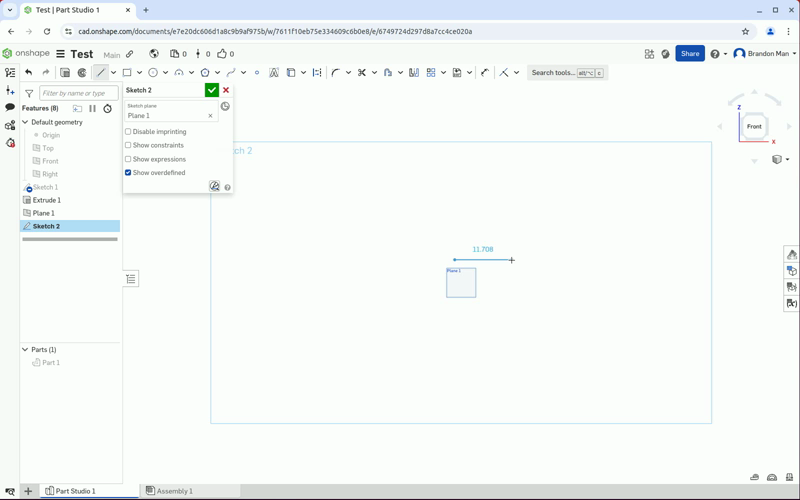
click(511, 259)
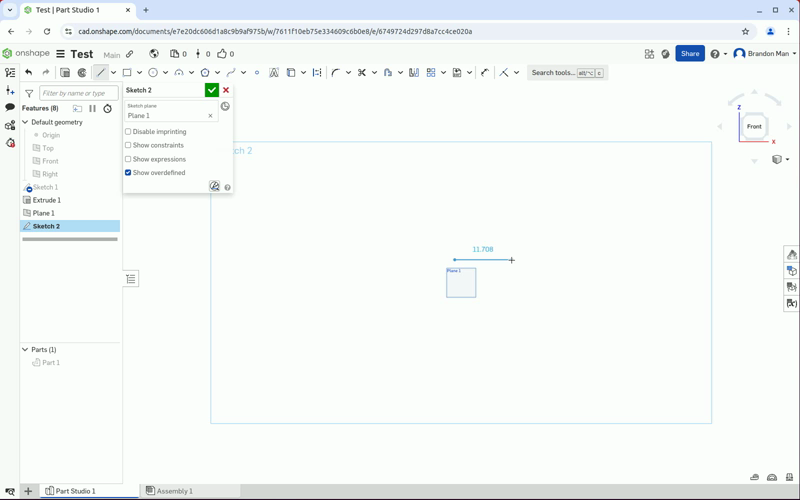
key_up(shift)
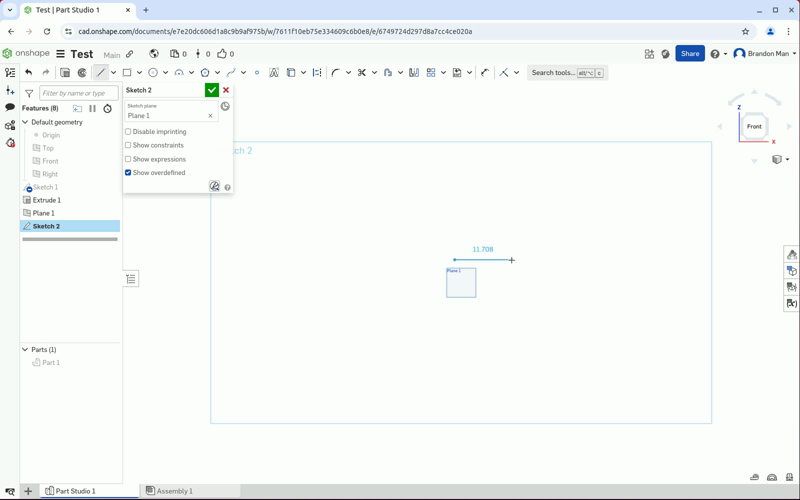
key_down(shift)
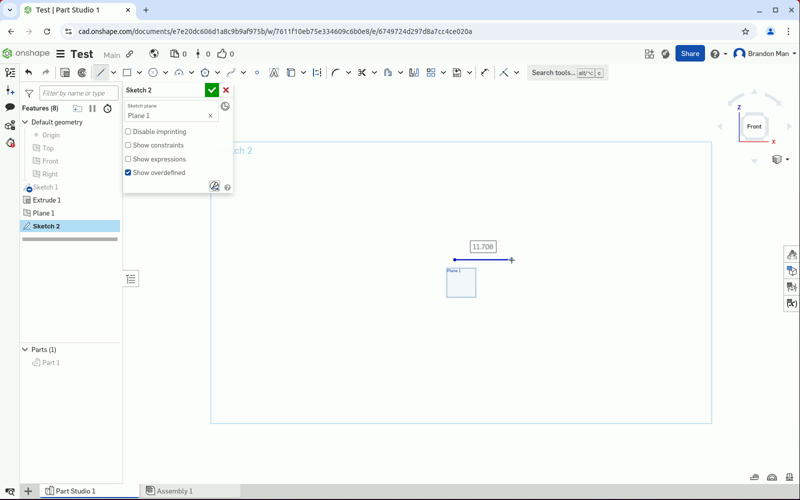
mouse_move(541, 259)
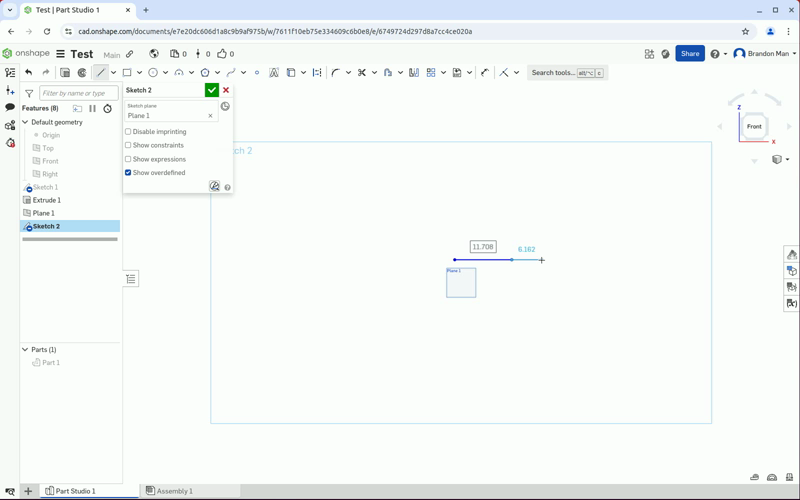
mouse_move(511, 202)
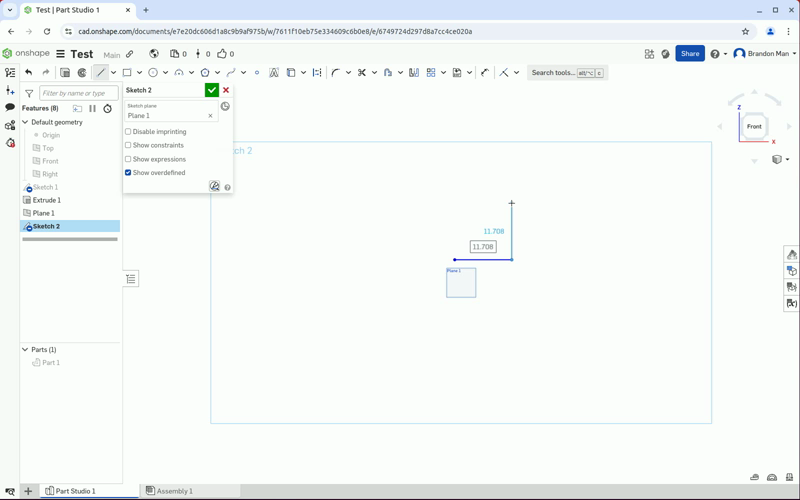
click(511, 202)
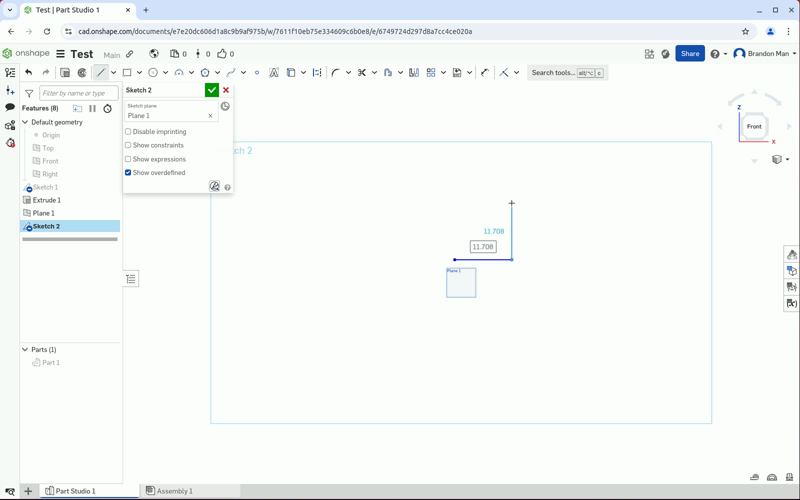
key_up(shift)
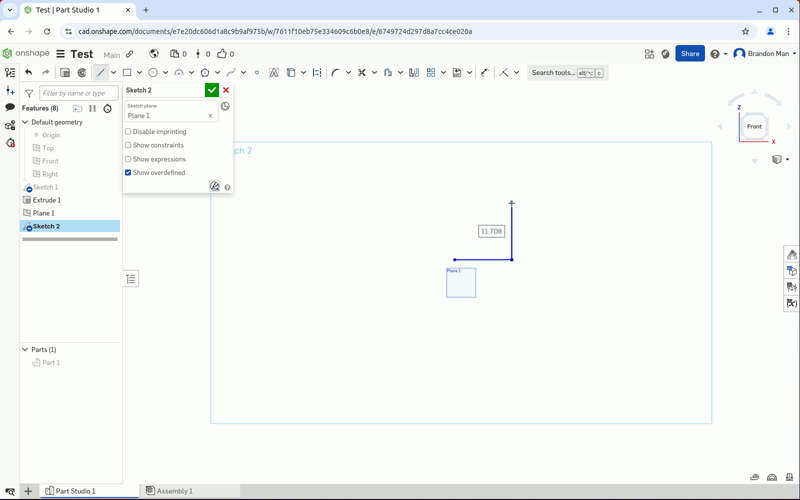
key_down(shift)
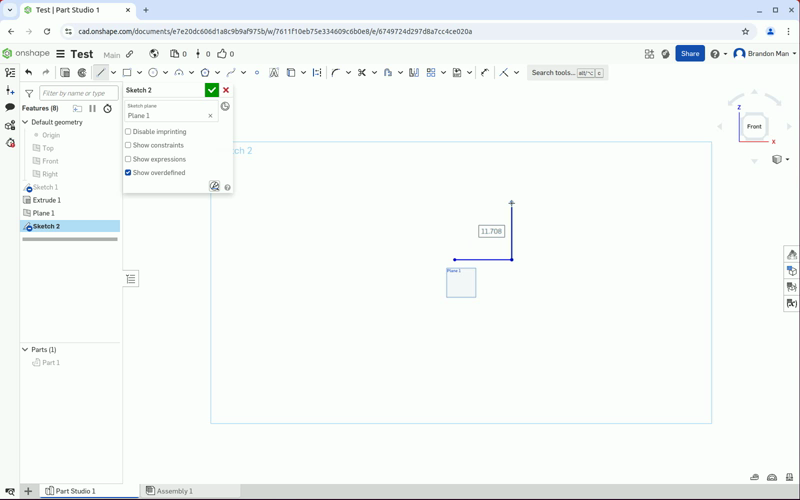
mouse_move(541, 202)
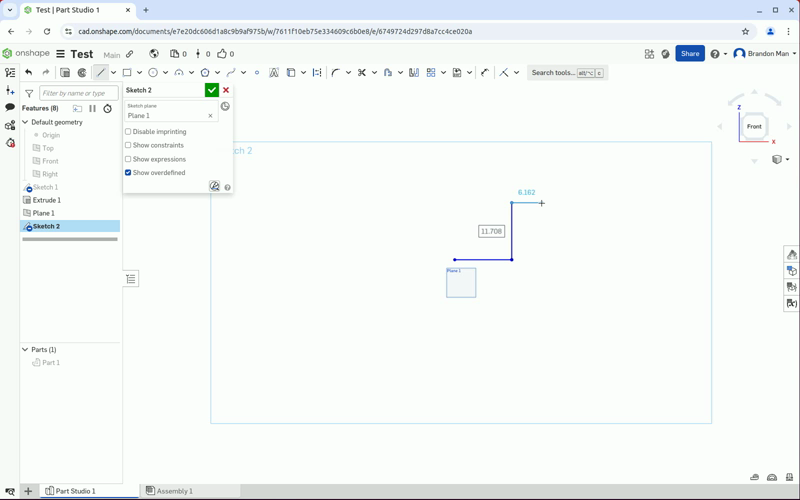
mouse_move(454, 202)
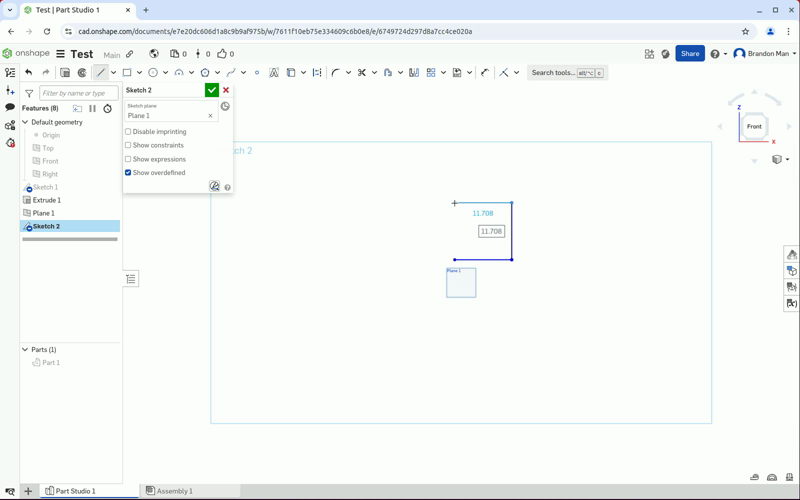
click(454, 202)
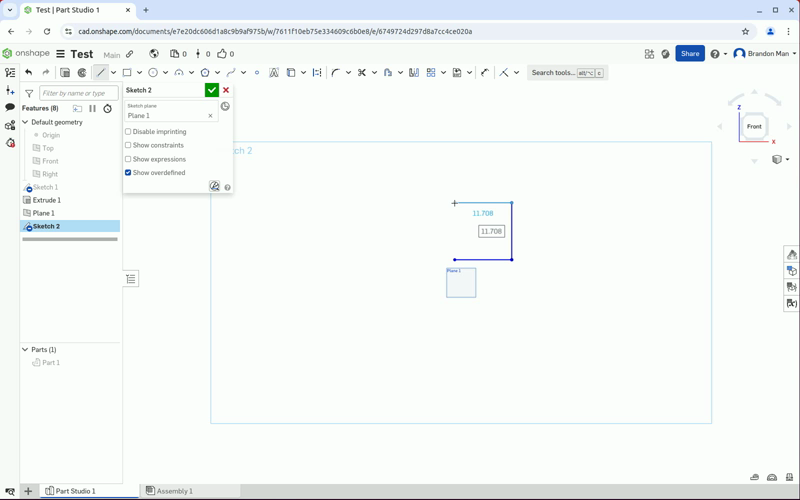
key_up(shift)
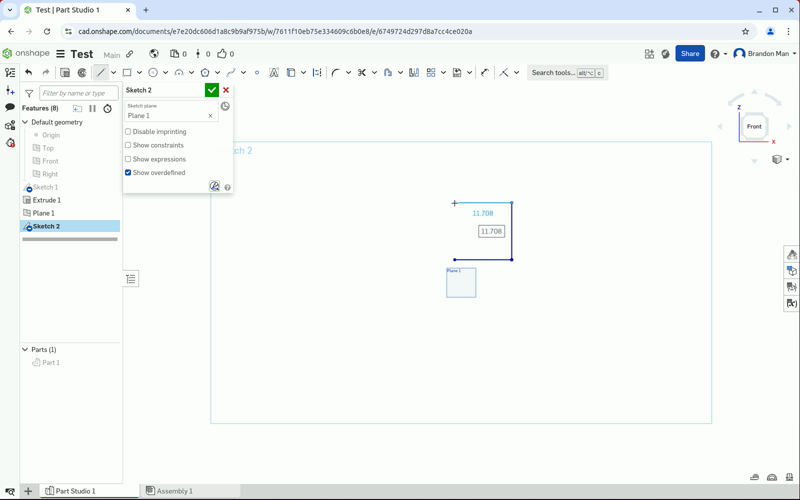
mouse_move(484, 202)
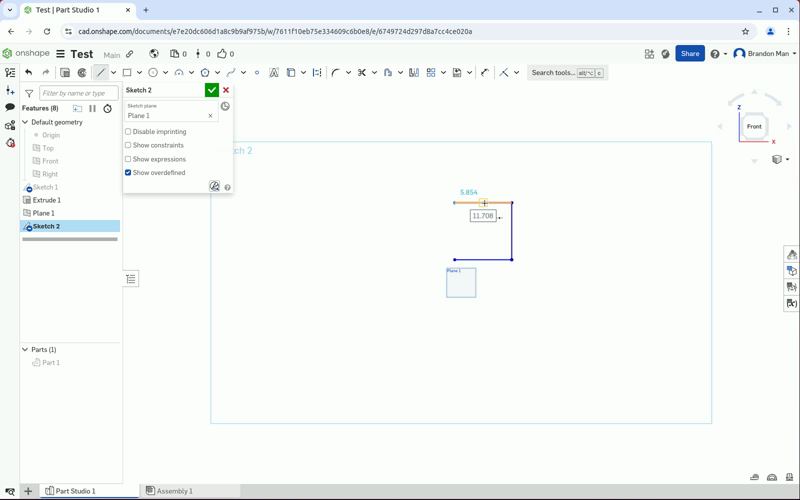
key_down(shift)
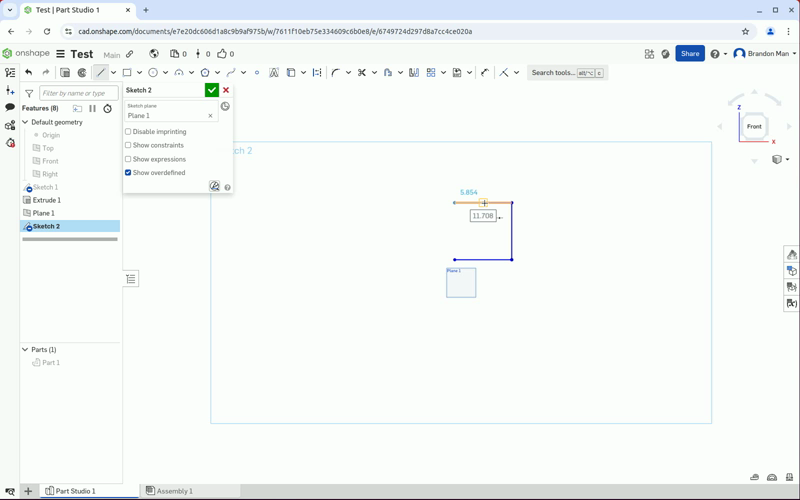
mouse_move(454, 259)
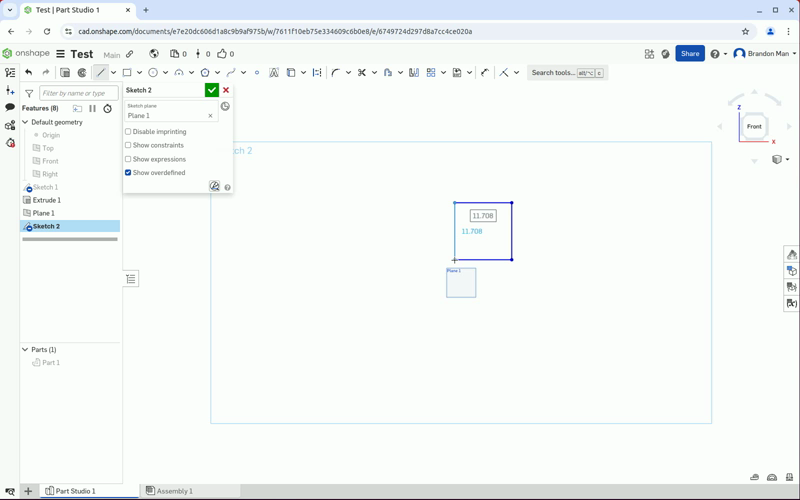
key_up(shift)
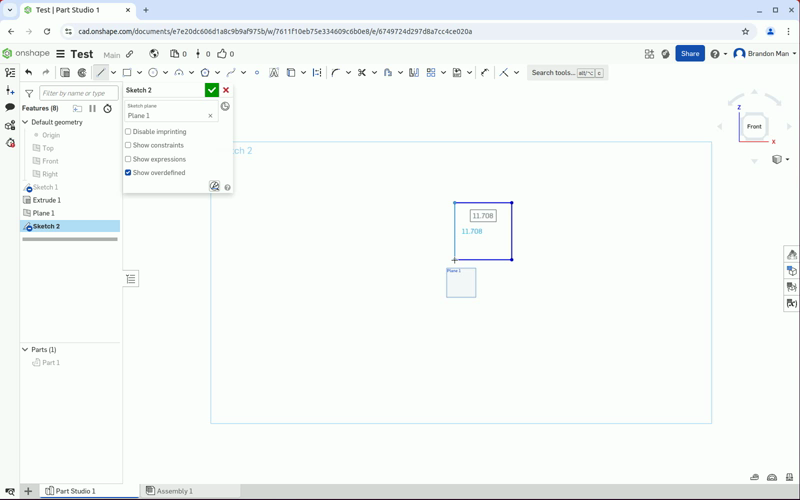
click(454, 259)
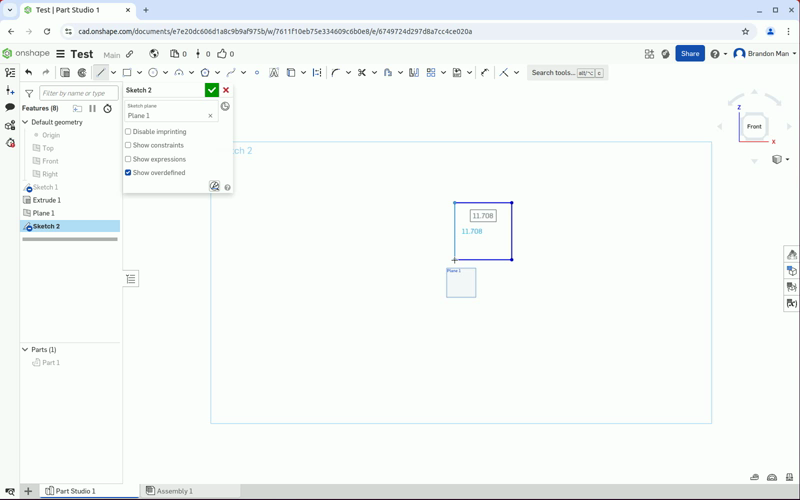
key(esc)
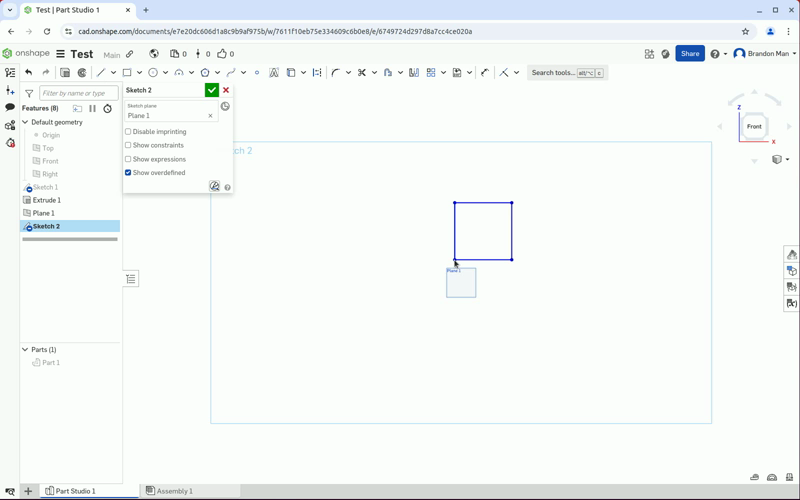
mouse_move(466, 215)
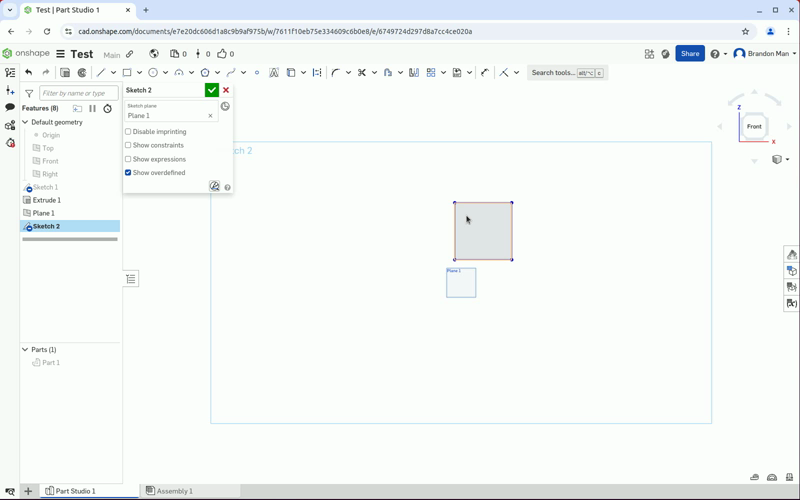
click(466, 215)
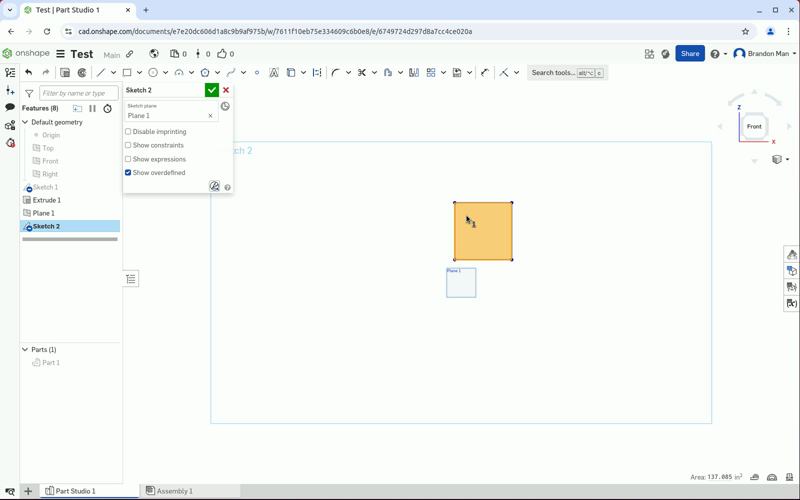
mouse_move(73, 352)
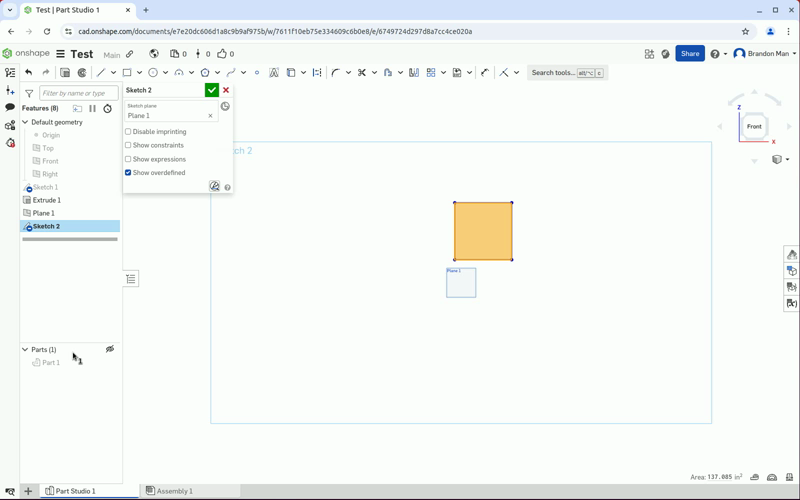
key(shift+y)
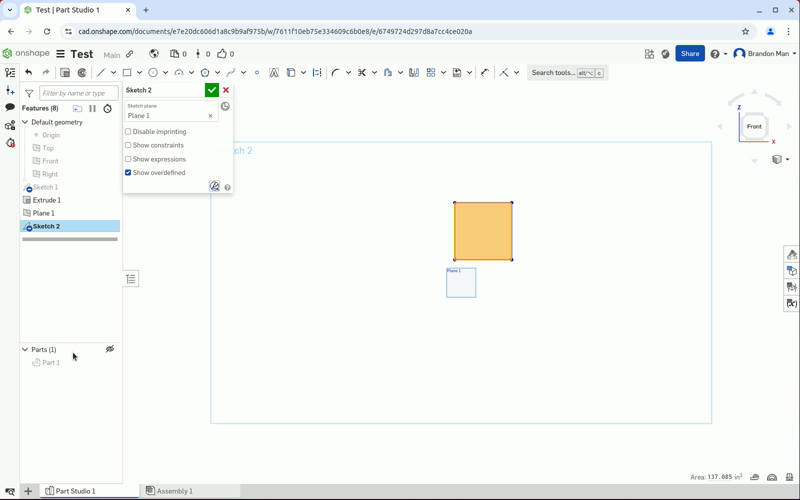
key(shift+e)
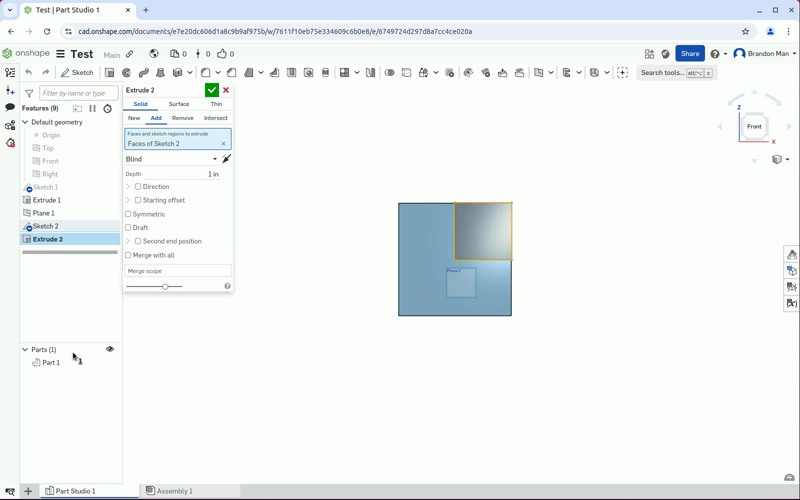
mouse_move(143, 106)
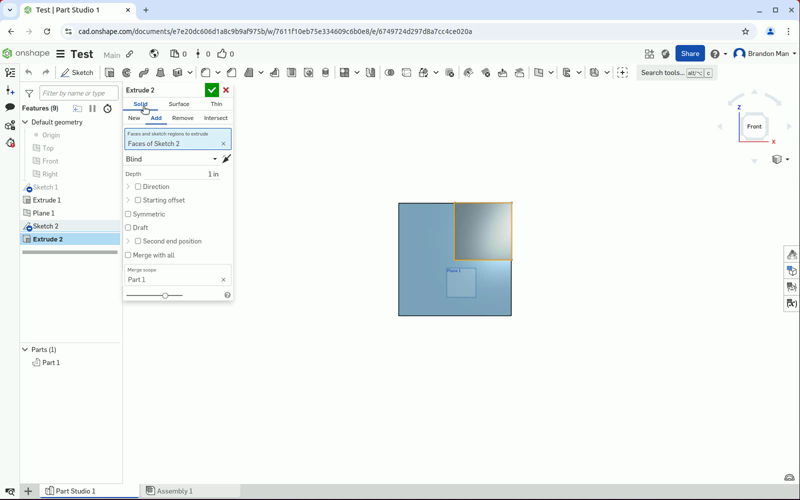
click(143, 106)
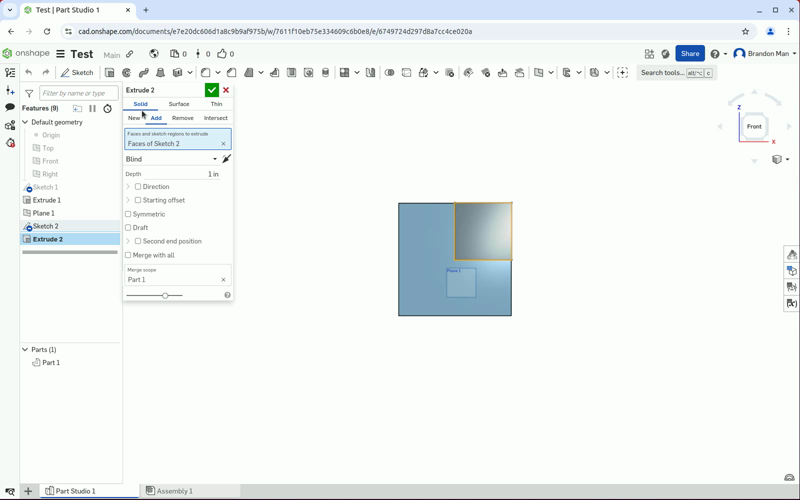
mouse_move(137, 120)
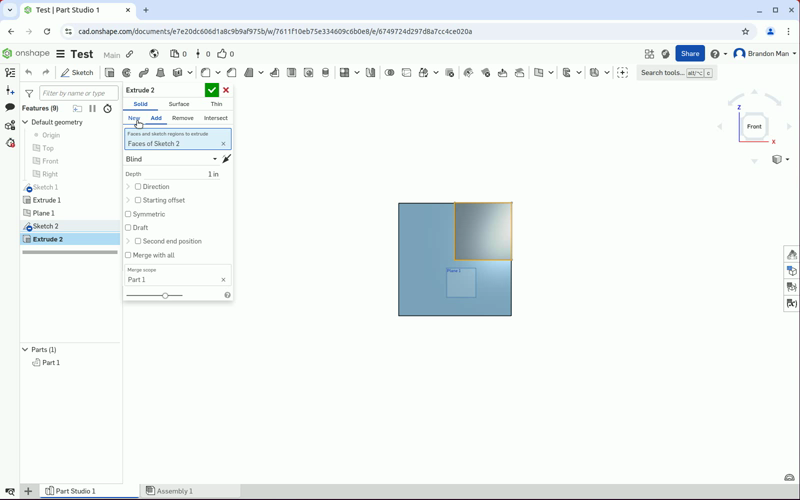
click(137, 120)
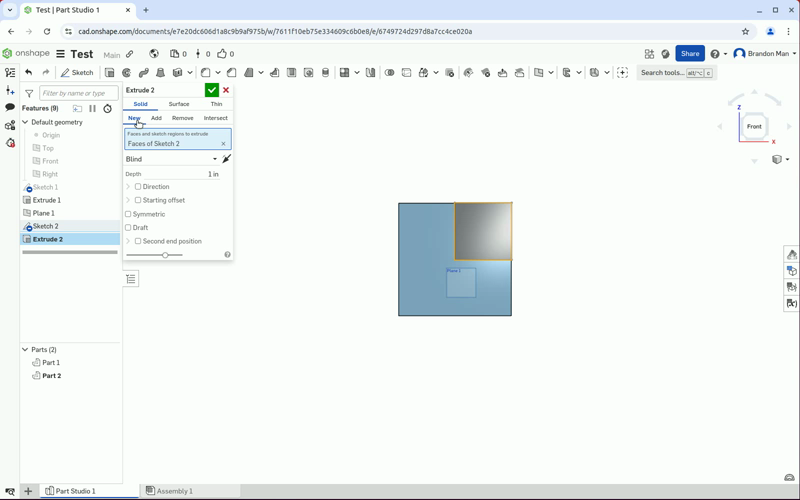
key(tab, 4)
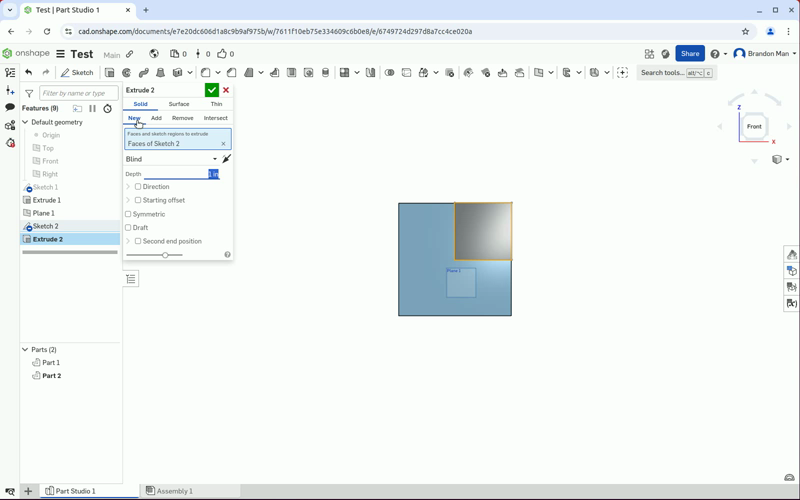
text(11.554)
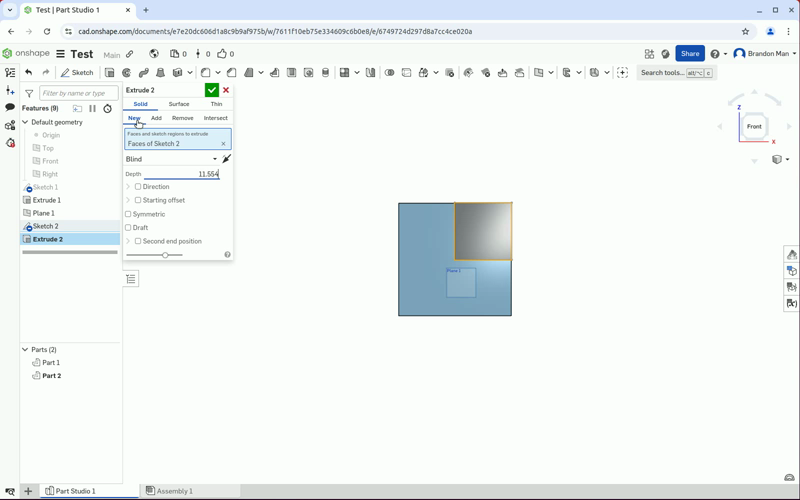
key(enter)
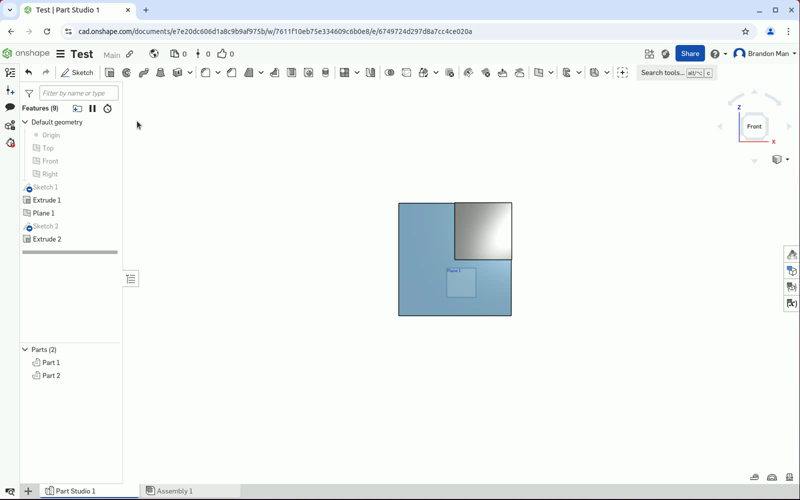
key(shift+h)
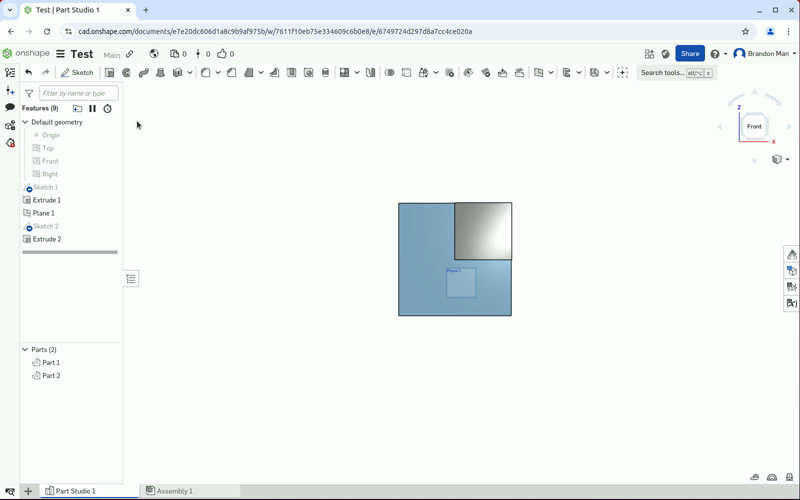
key(shift+h)
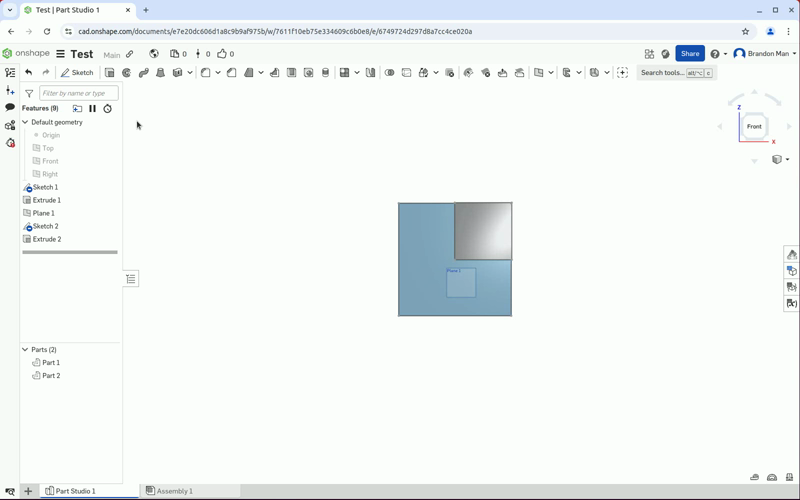
key(shift+7)
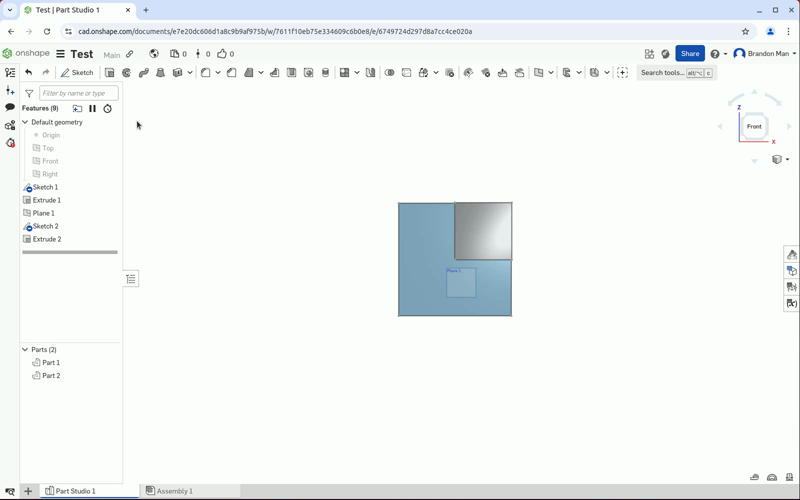
key(left, 2)
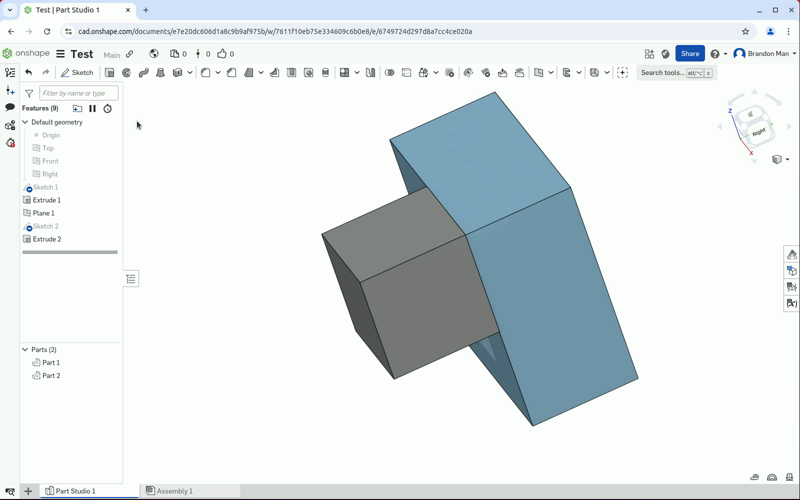
key(down, 2)
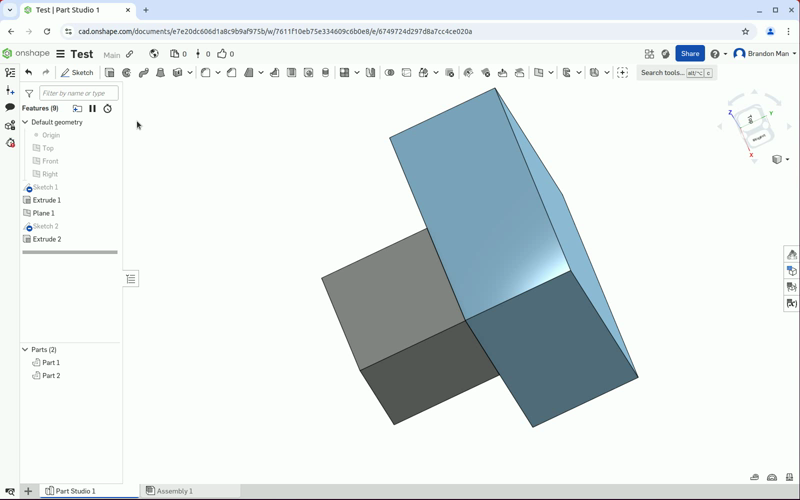
key(up, 2)
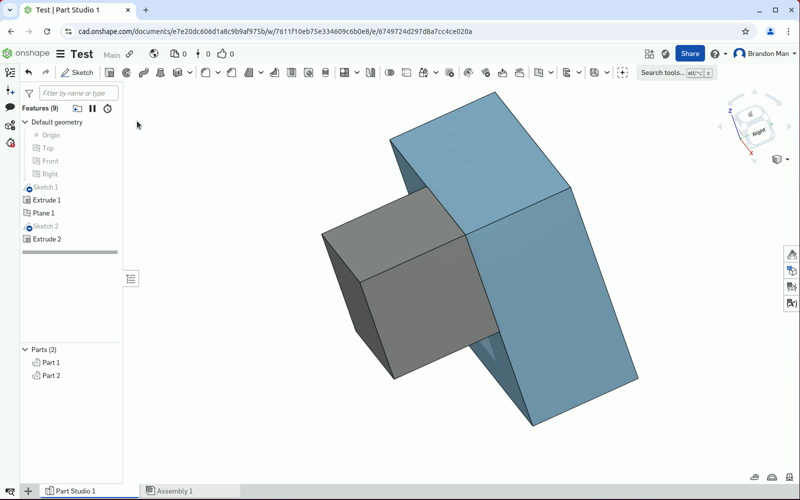
key(right, 2)
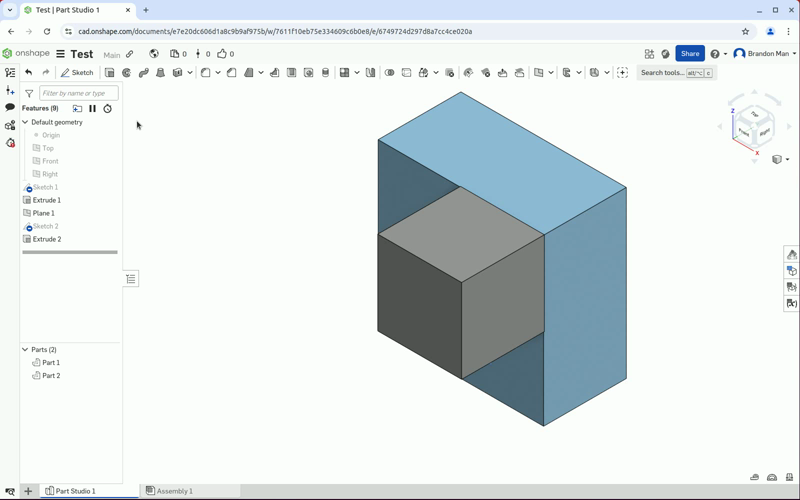
mouse_move(73, 189)
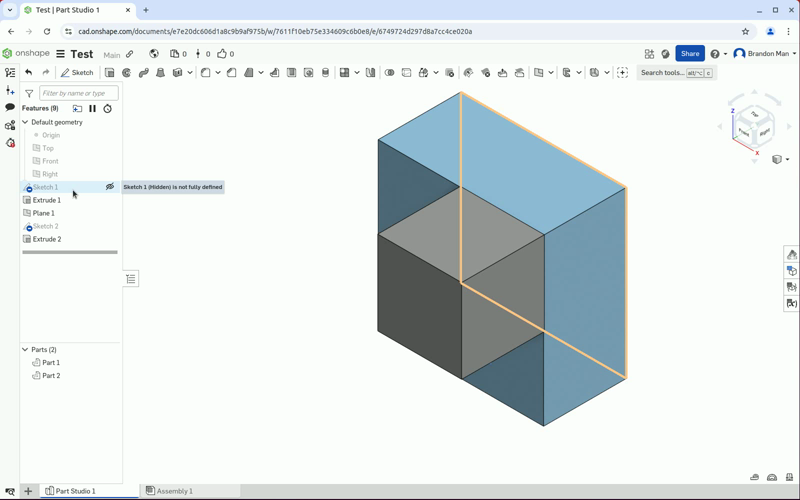
click(73, 189)